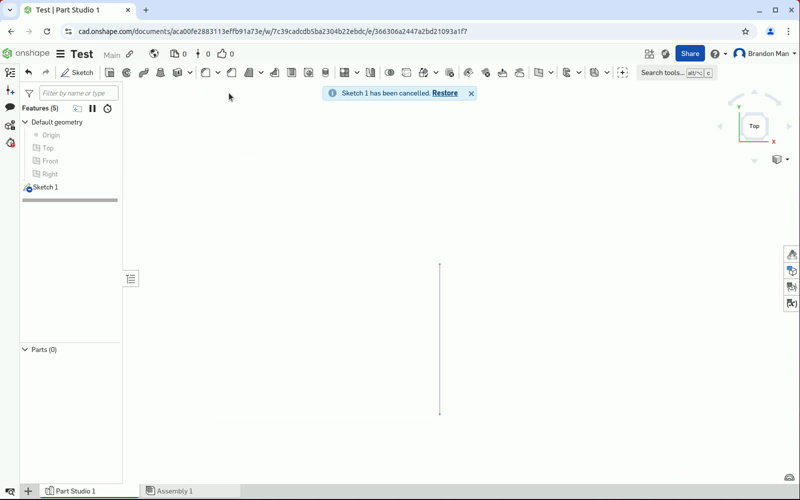
key(shift+h)
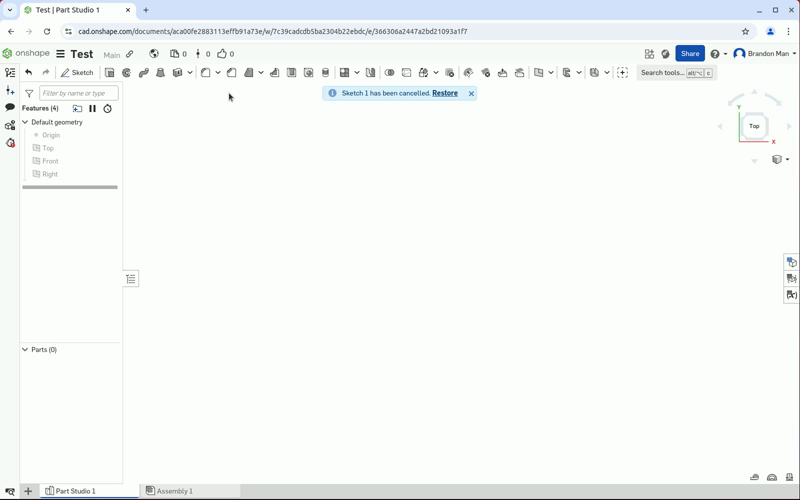
mouse_move(73, 352)
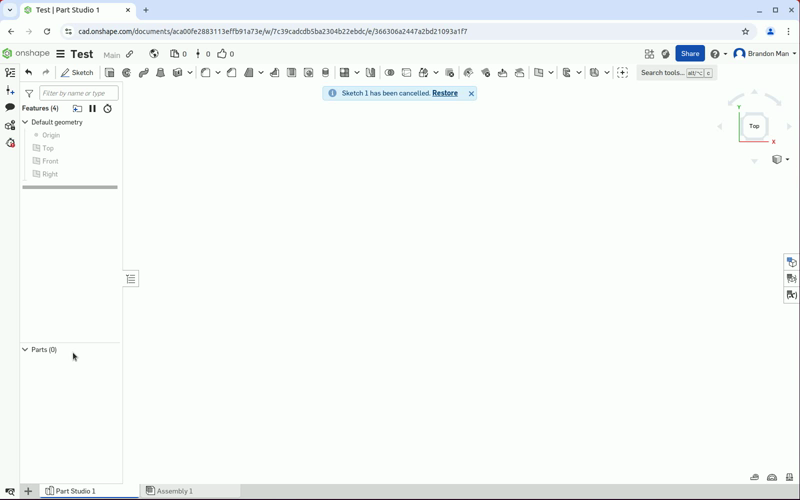
key(y)
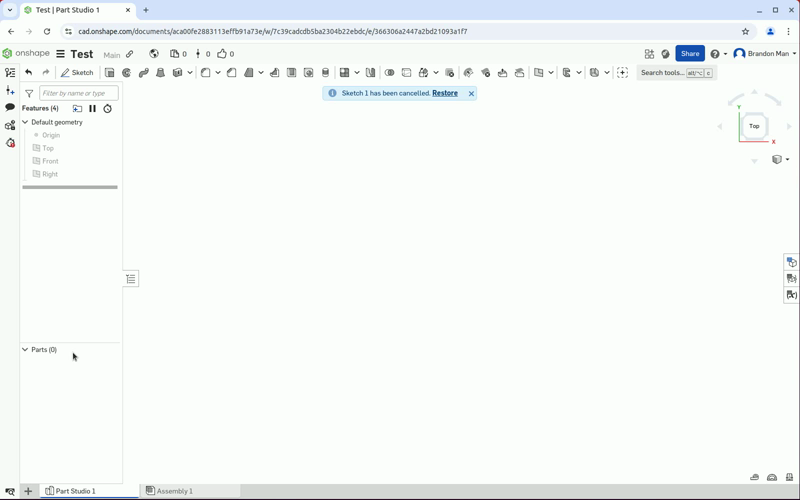
key(shift+p)
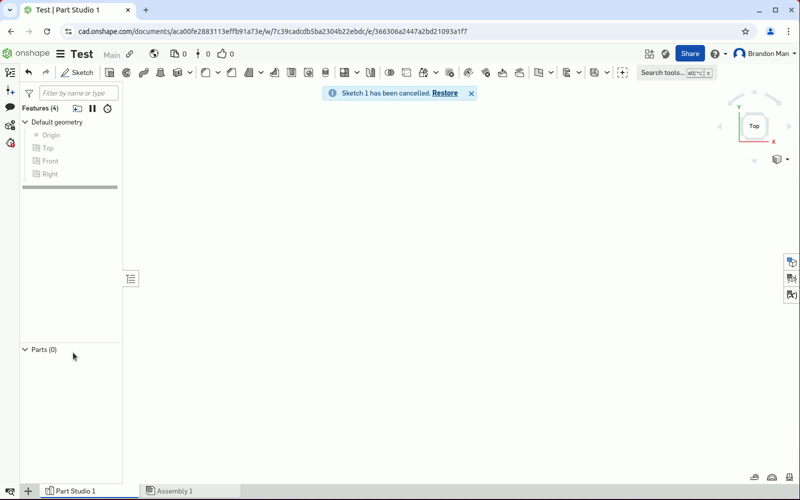
key(space)
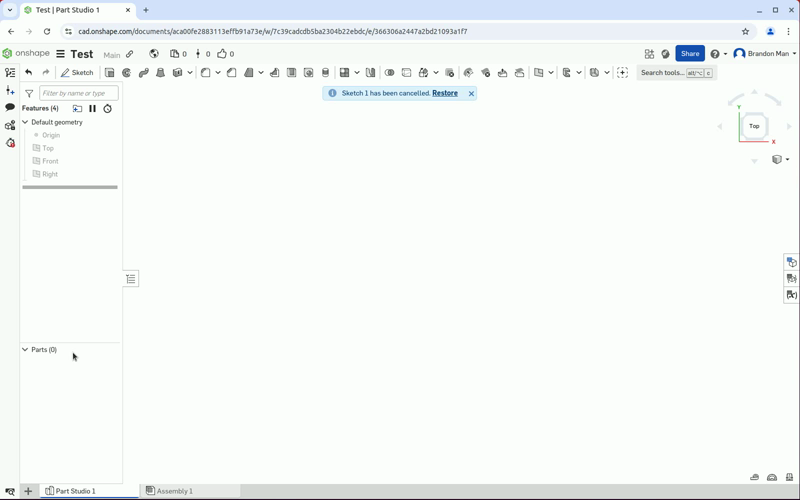
key_down(shift)
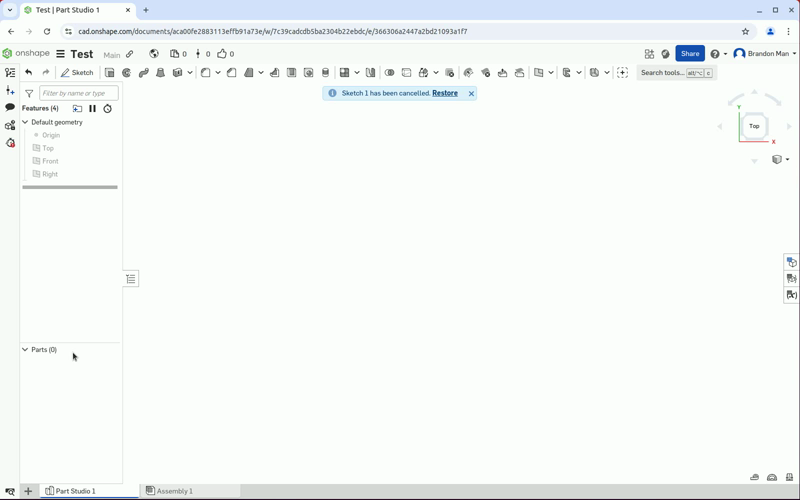
key(up)
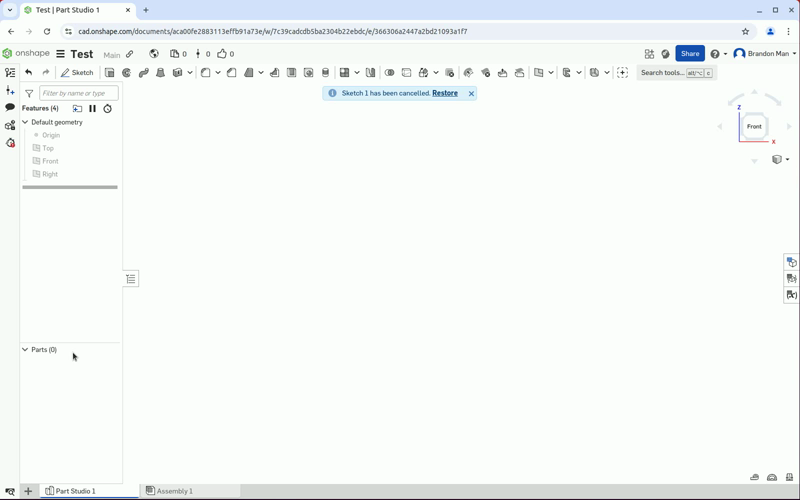
key_up(shift)
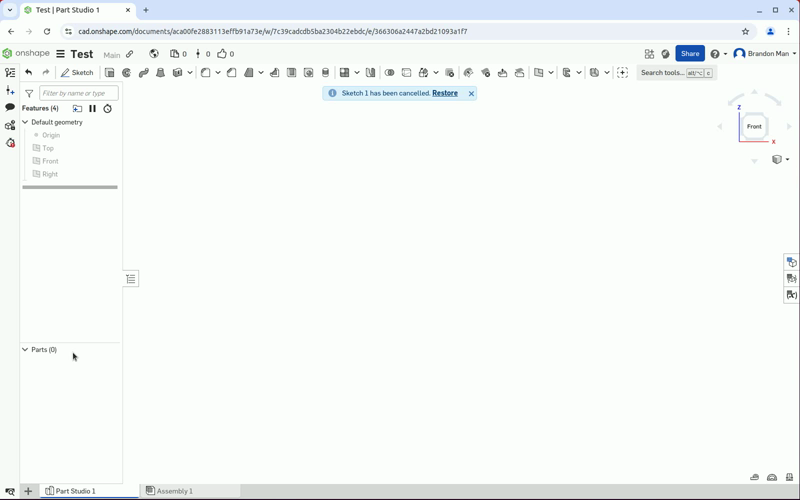
mouse_move(73, 352)
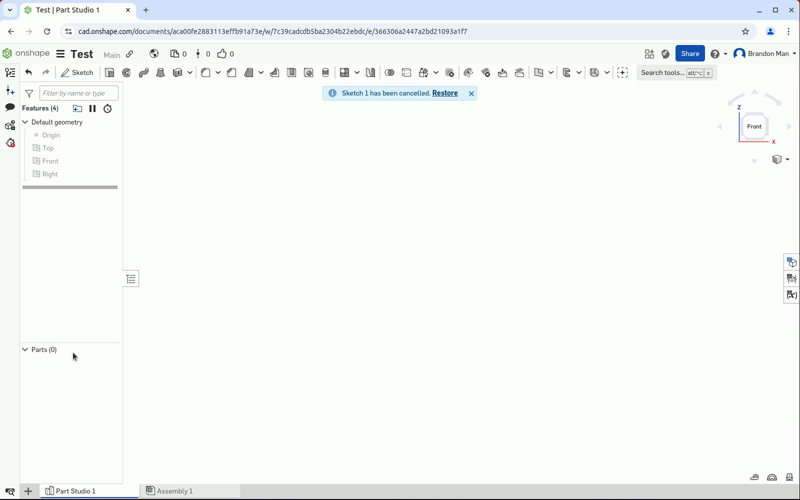
key(shift+y)
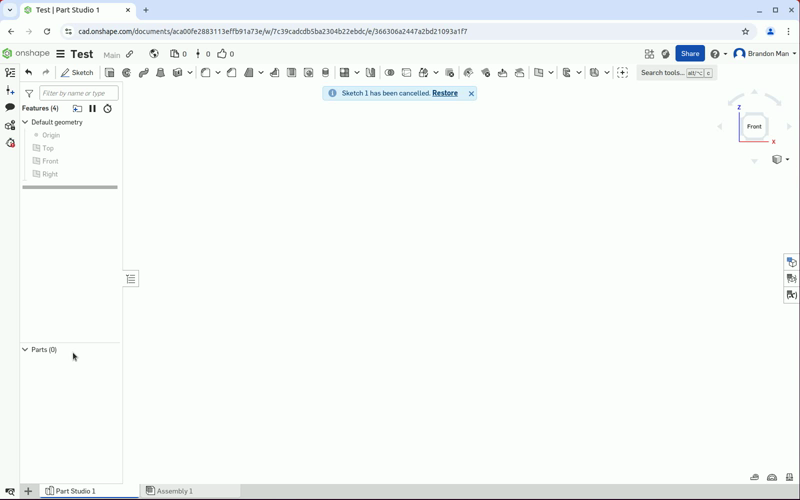
key(shift+s)
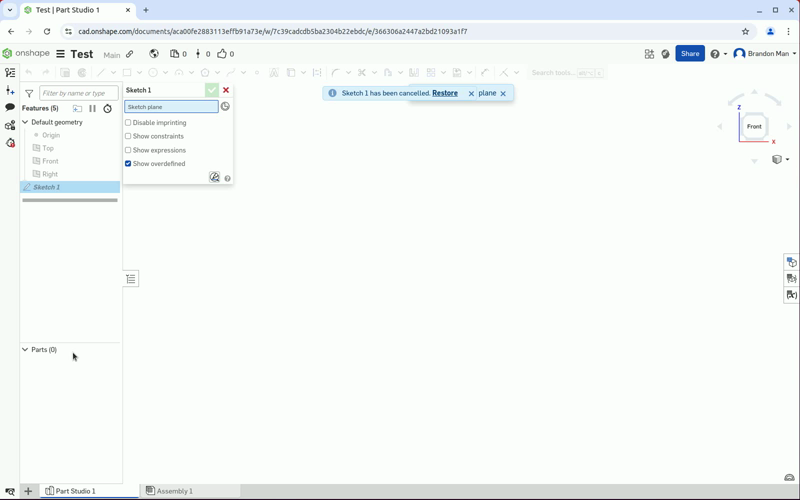
mouse_move(73, 163)
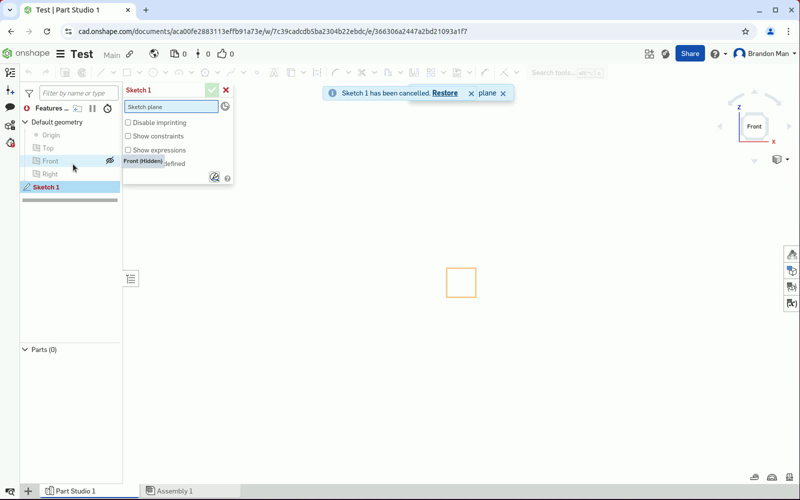
click(73, 163)
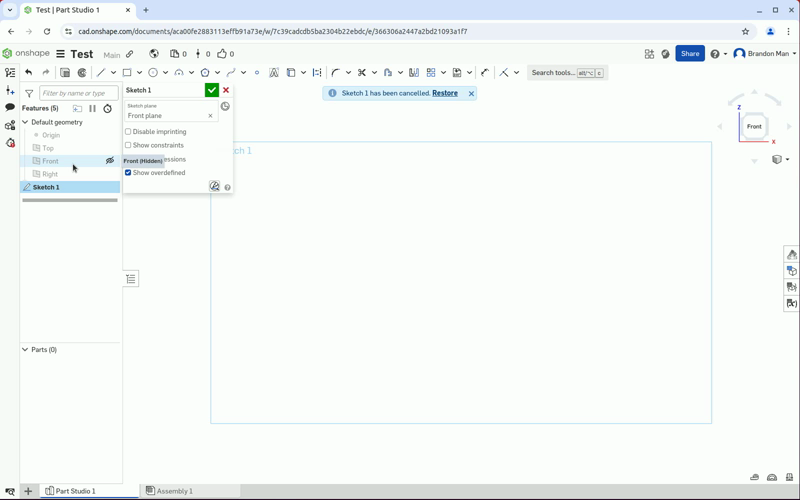
mouse_move(73, 352)
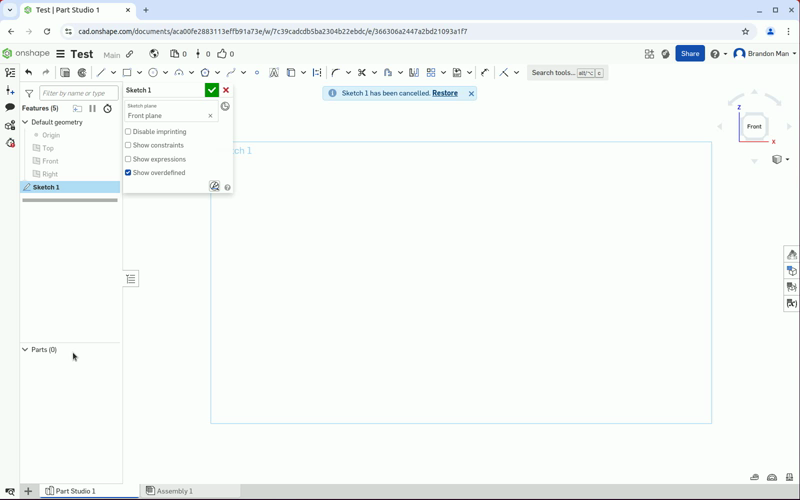
key(y)
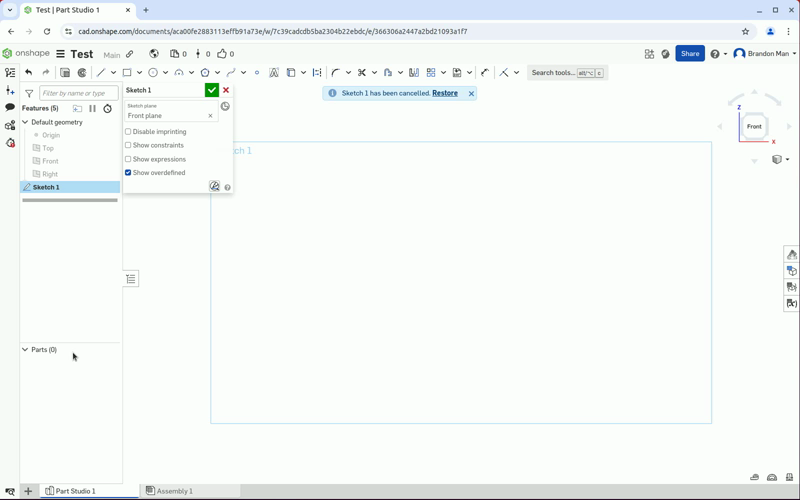
key(l)
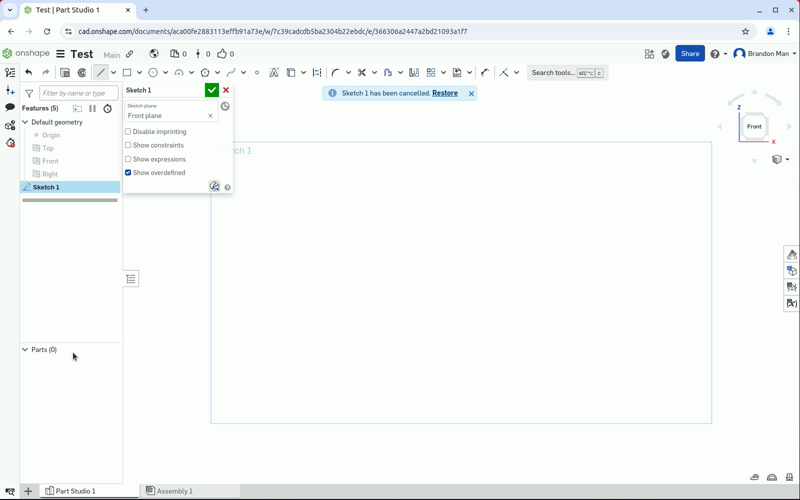
key_down(shift)
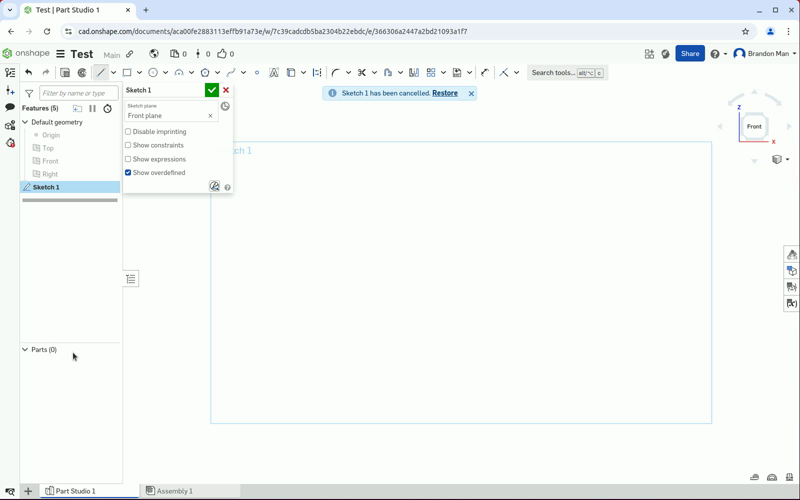
mouse_move(460, 282)
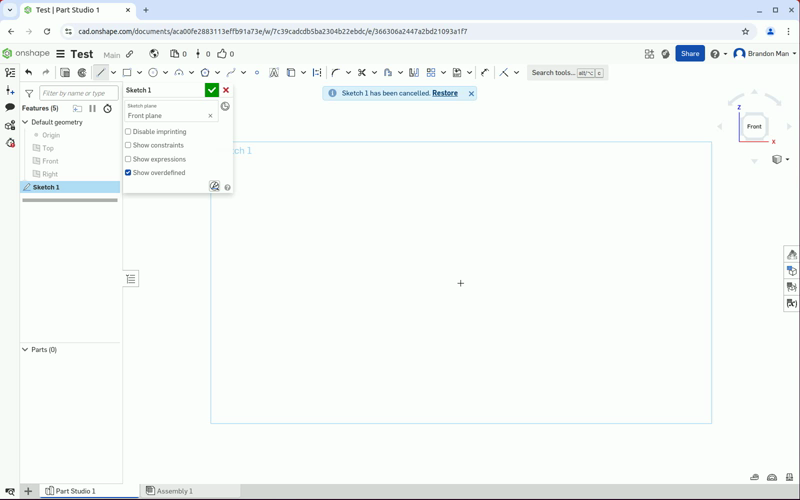
click(460, 282)
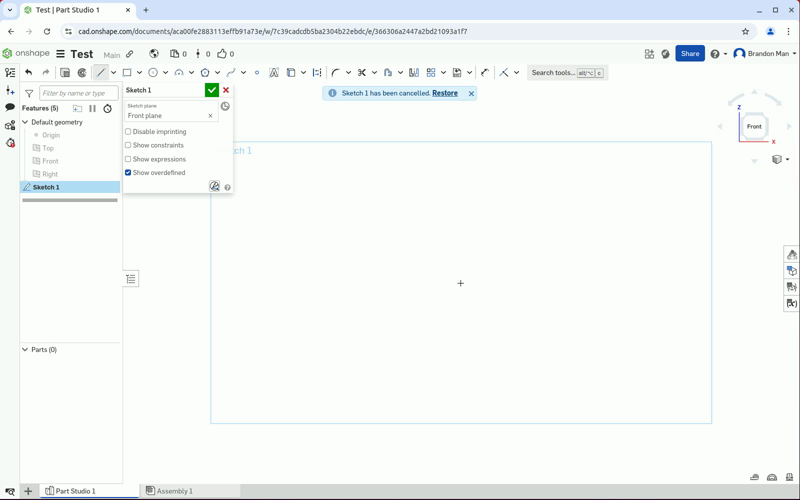
key_up(shift)
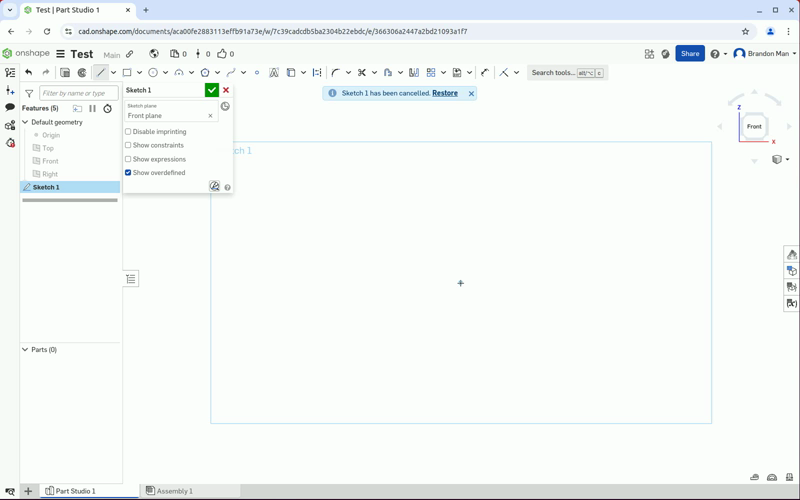
key_down(shift)
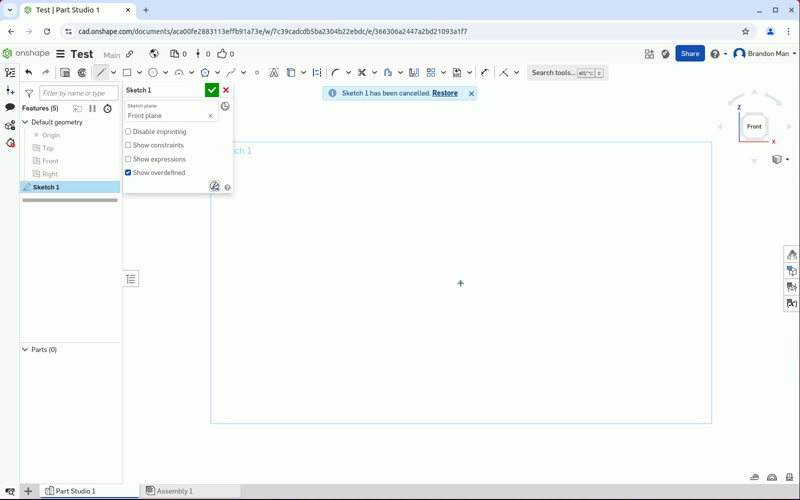
mouse_move(559, 282)
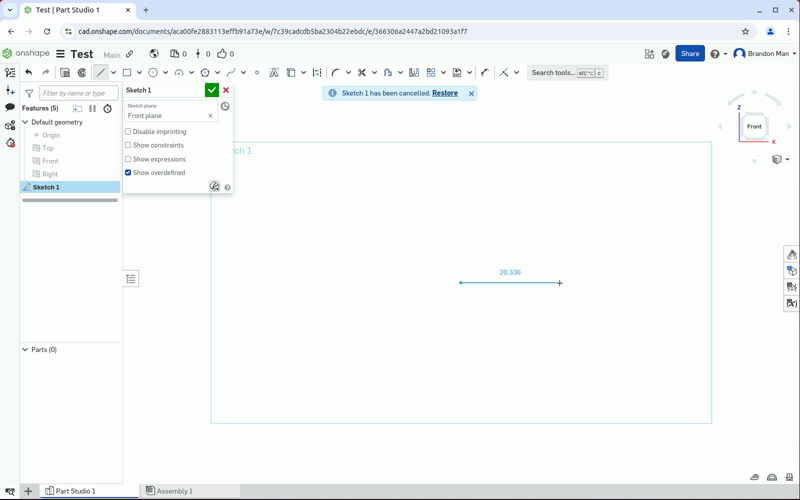
click(559, 282)
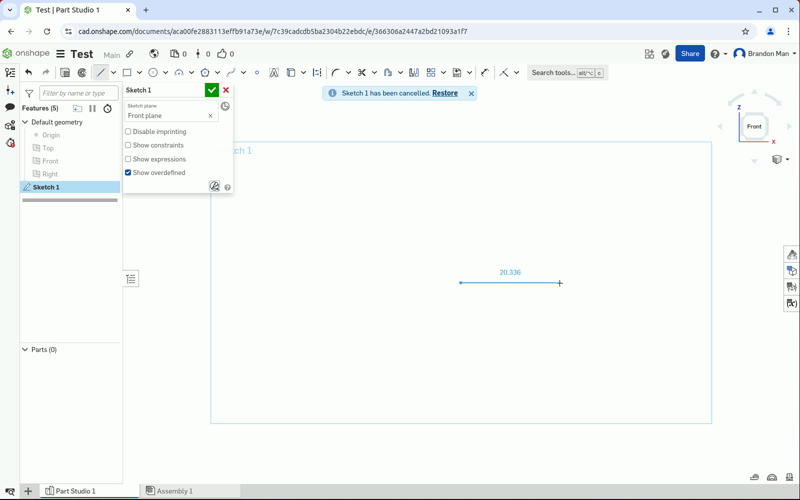
key_up(shift)
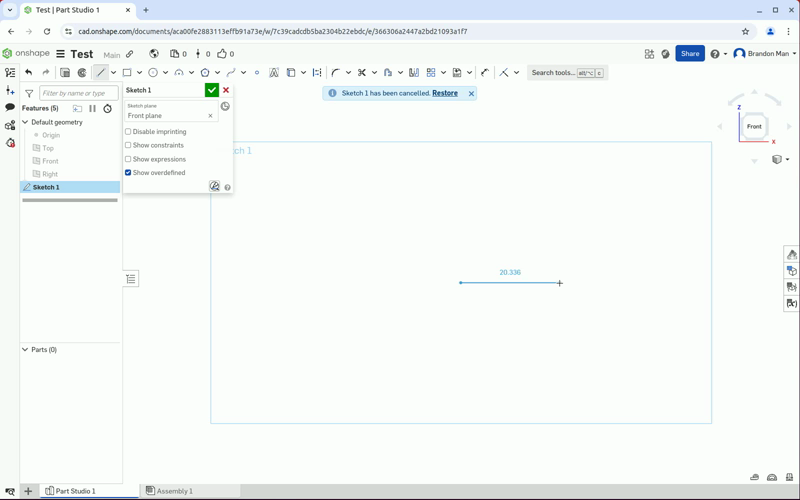
key_down(shift)
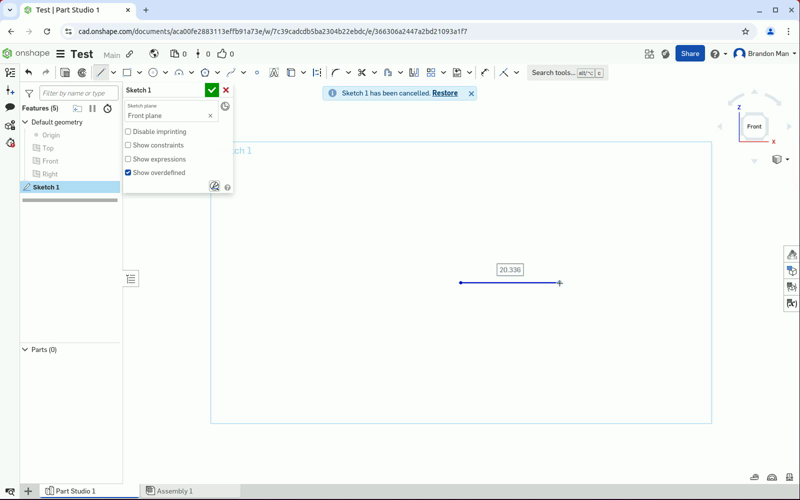
mouse_move(559, 219)
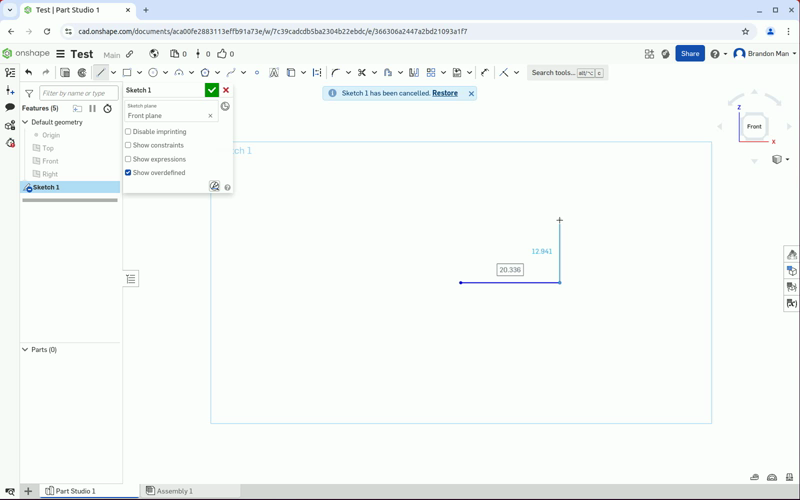
click(559, 219)
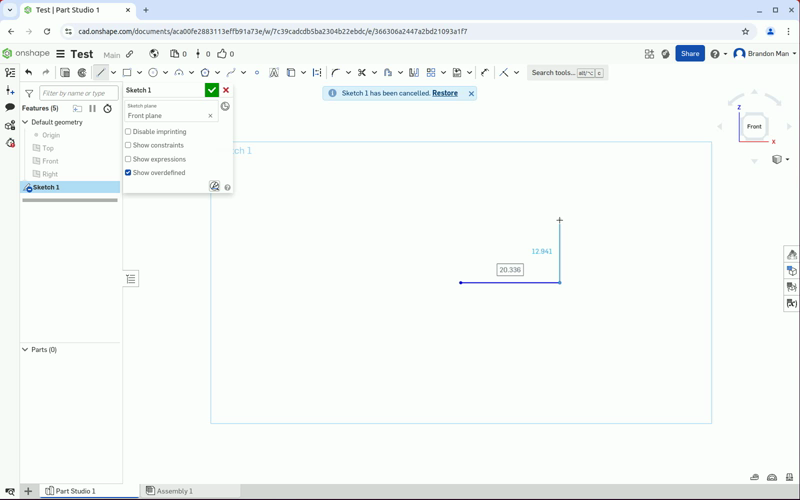
key_up(shift)
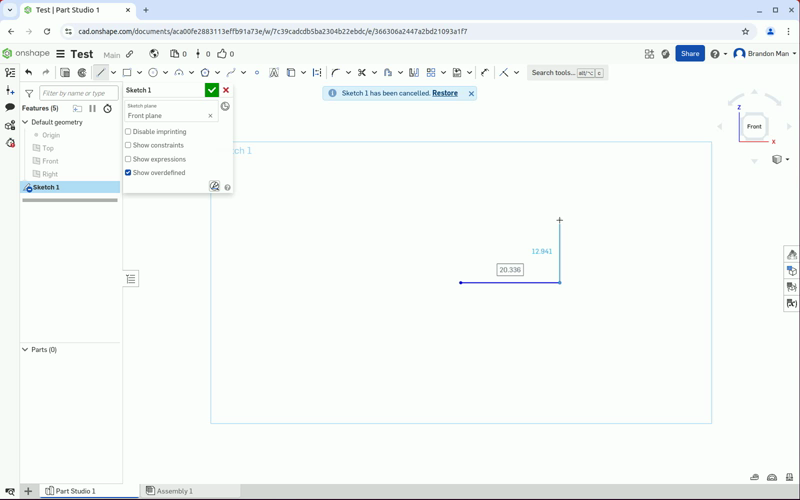
key_down(shift)
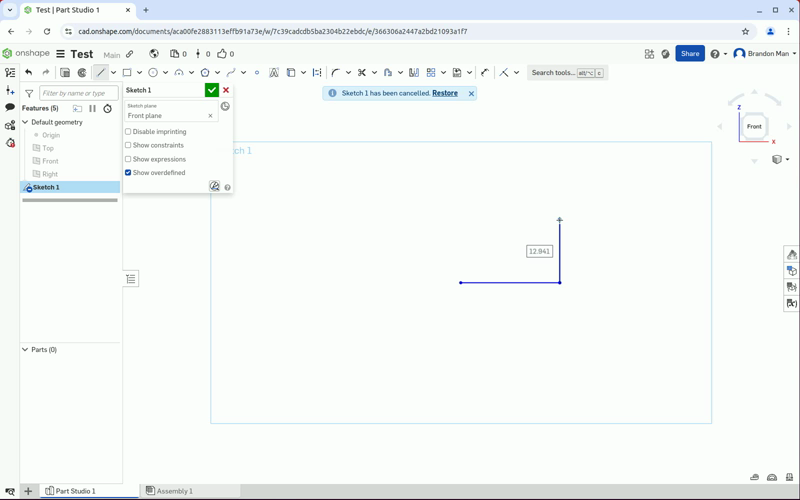
mouse_move(589, 219)
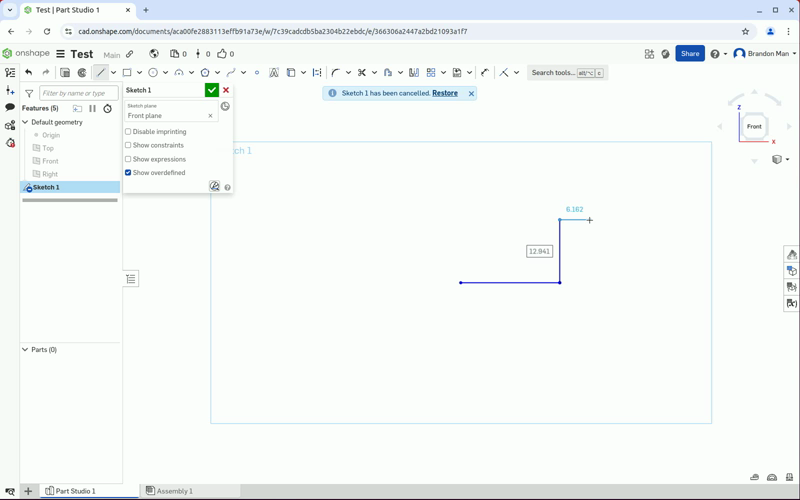
mouse_move(534, 219)
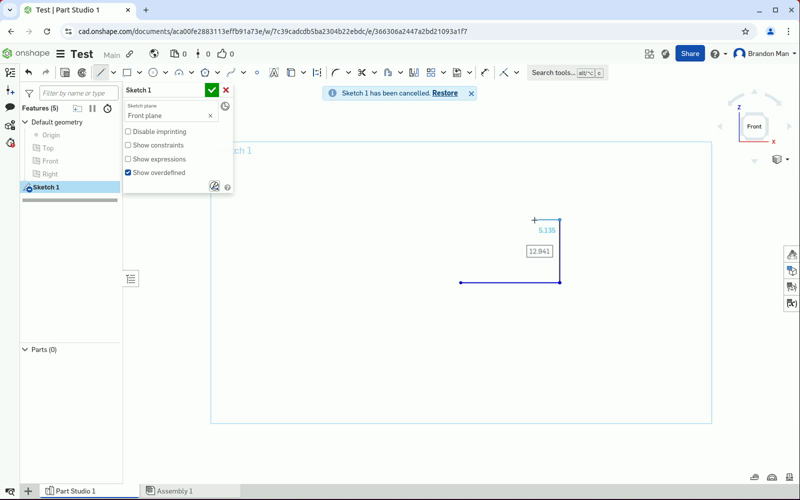
click(534, 219)
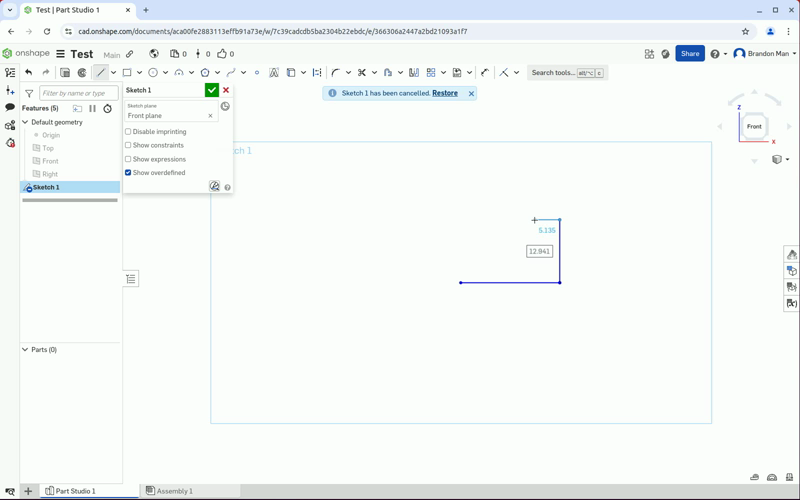
key_up(shift)
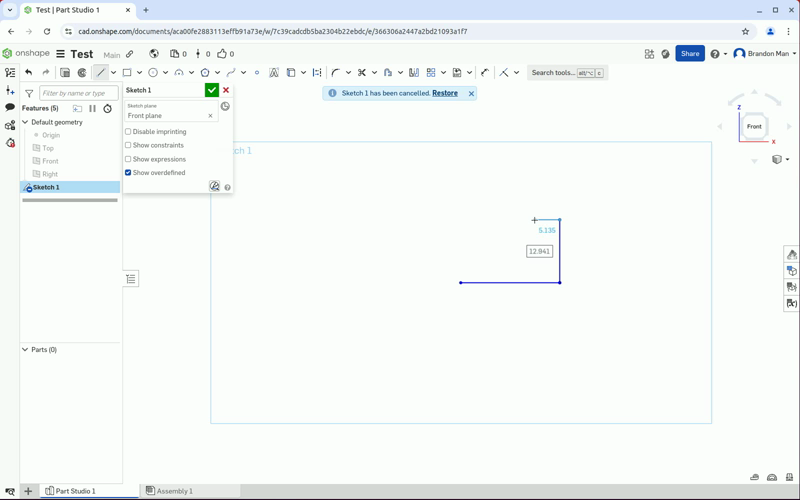
key(esc)
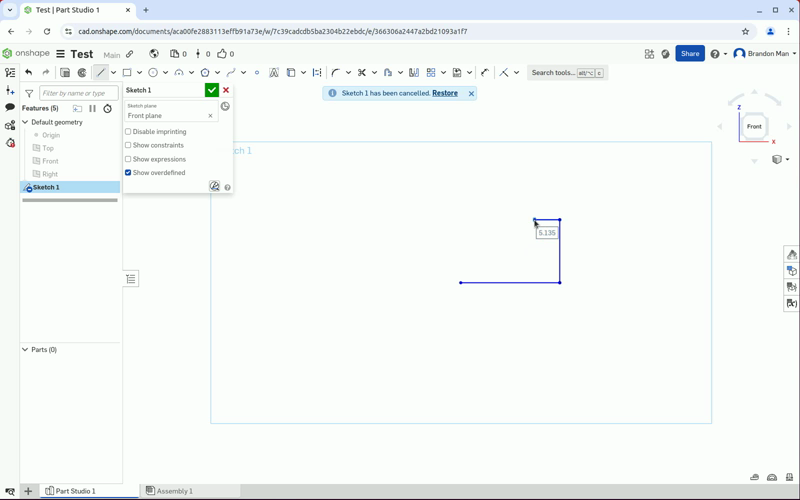
key(a)
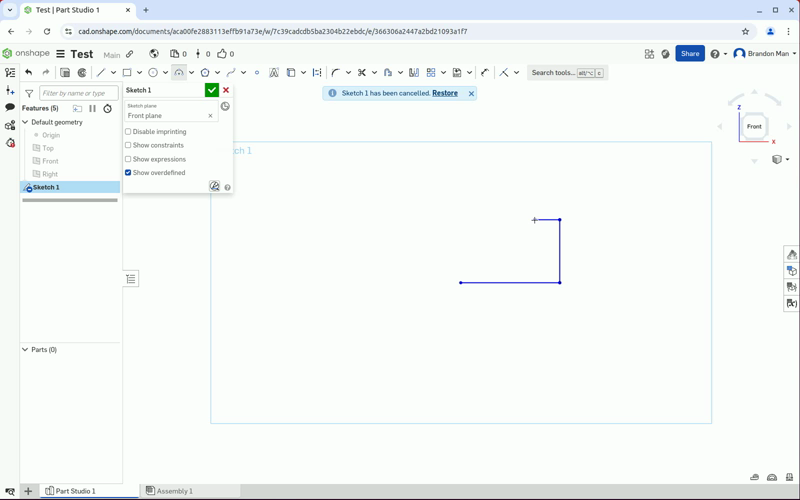
mouse_move(534, 219)
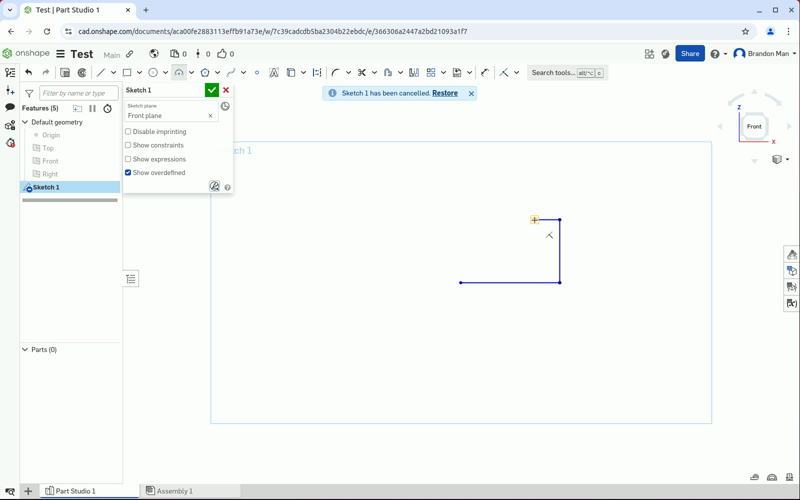
click(534, 219)
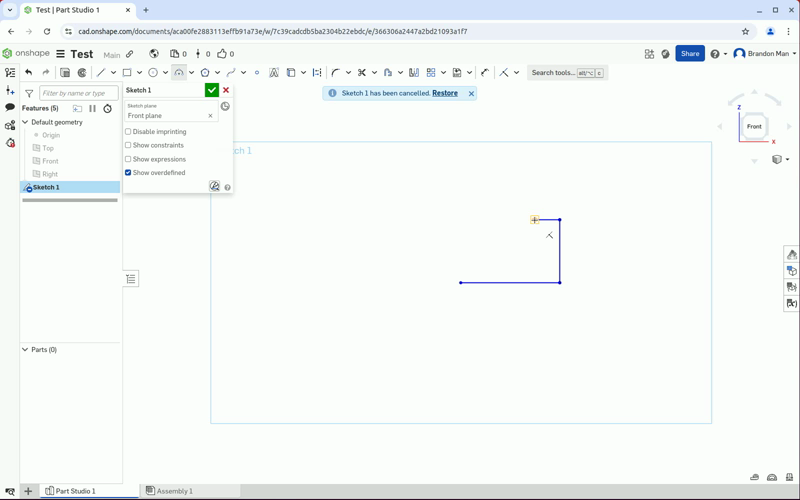
key_down(shift)
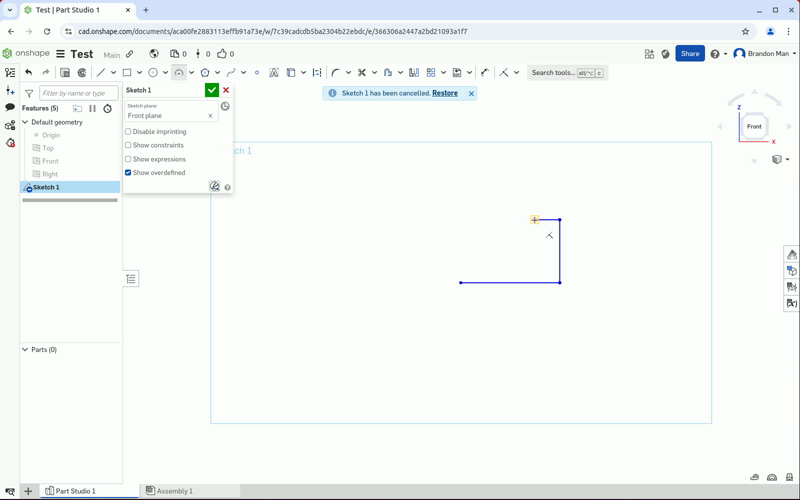
mouse_move(485, 219)
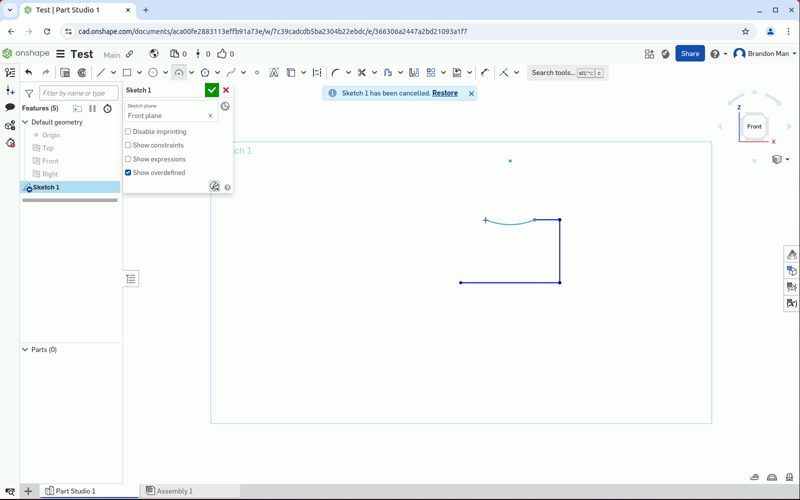
click(485, 219)
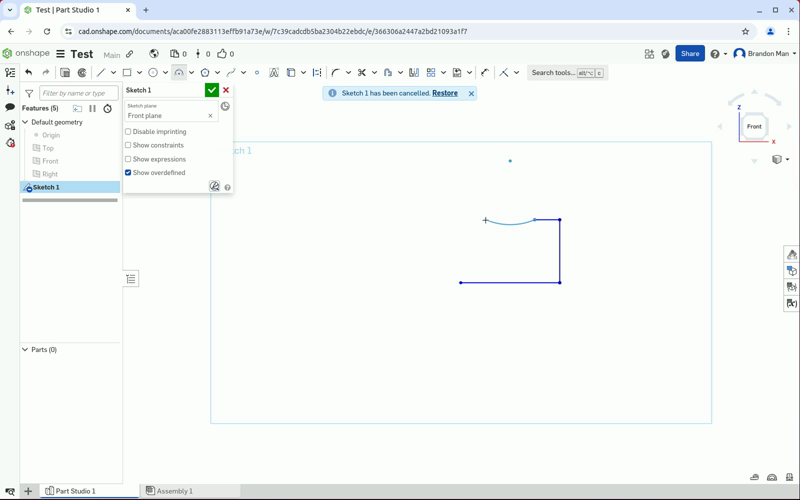
mouse_move(510, 243)
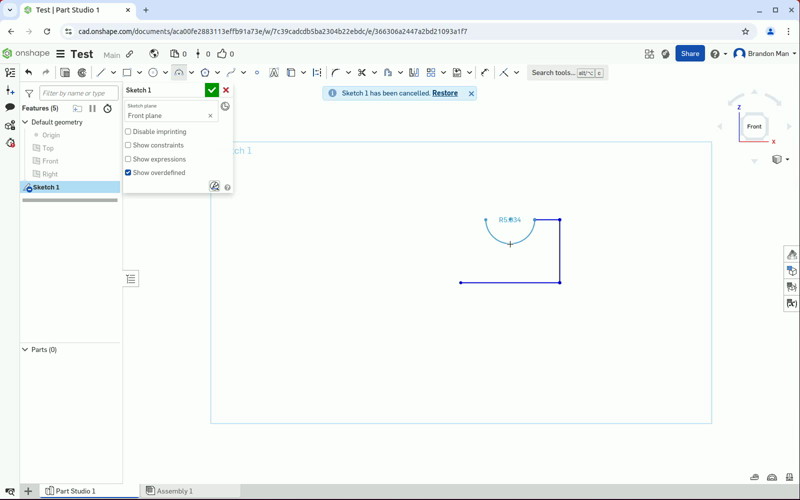
click(510, 243)
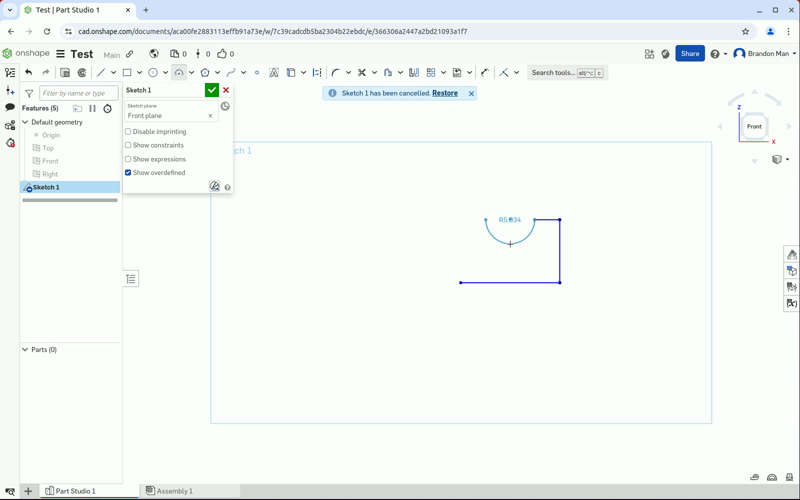
key_up(shift)
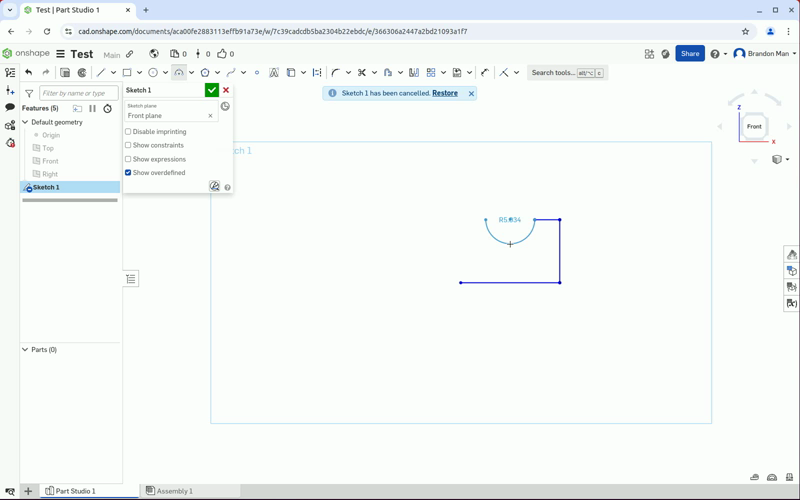
key(esc)
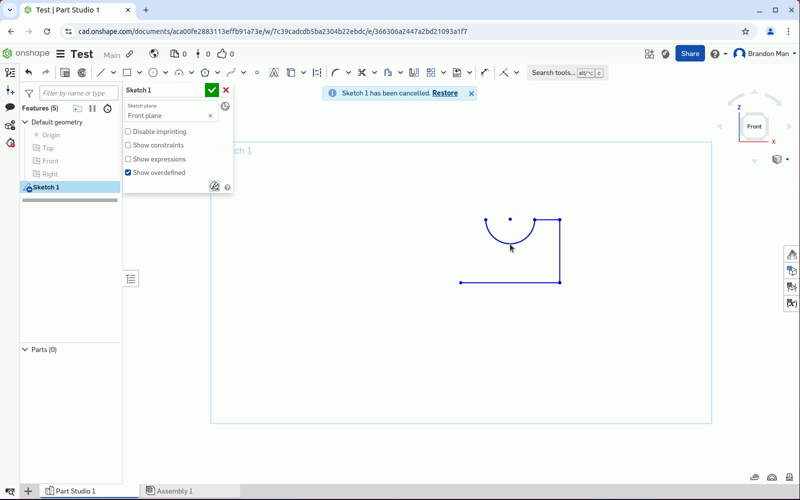
key(l)
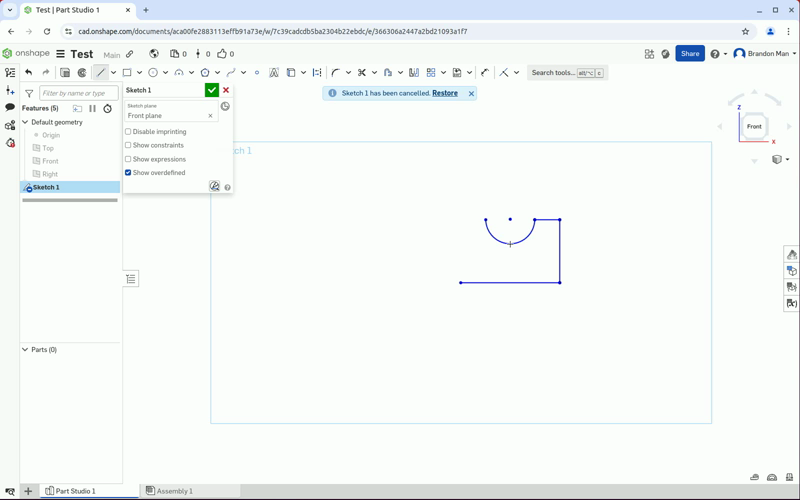
mouse_move(485, 219)
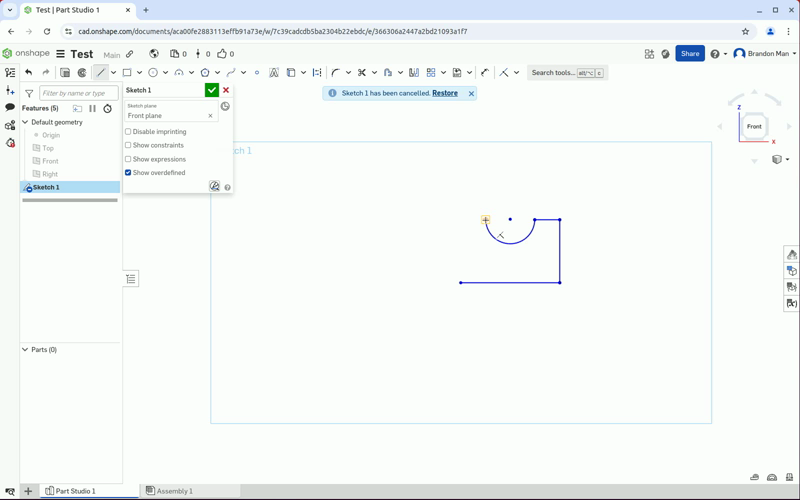
click(485, 219)
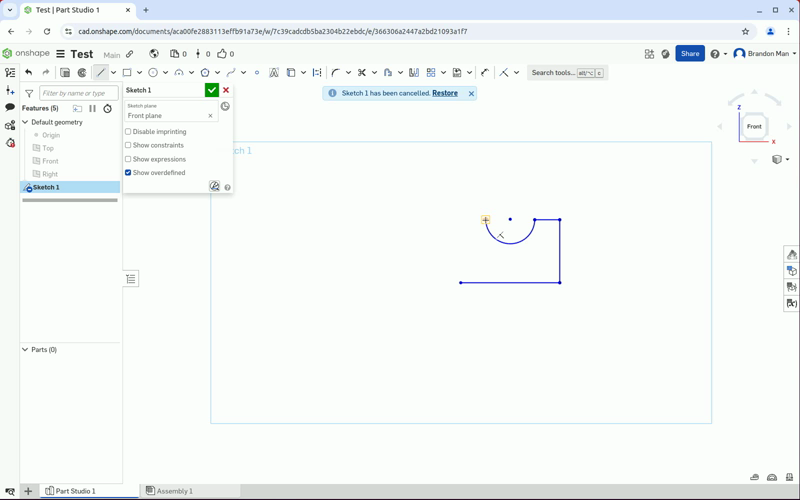
key_down(shift)
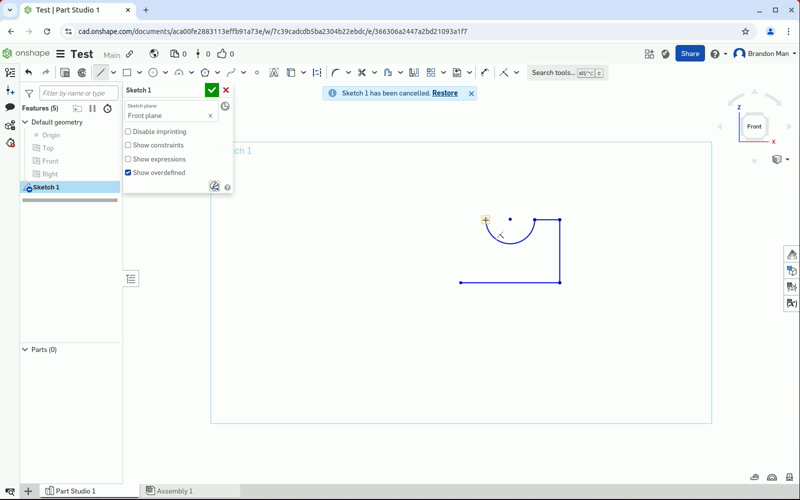
mouse_move(515, 219)
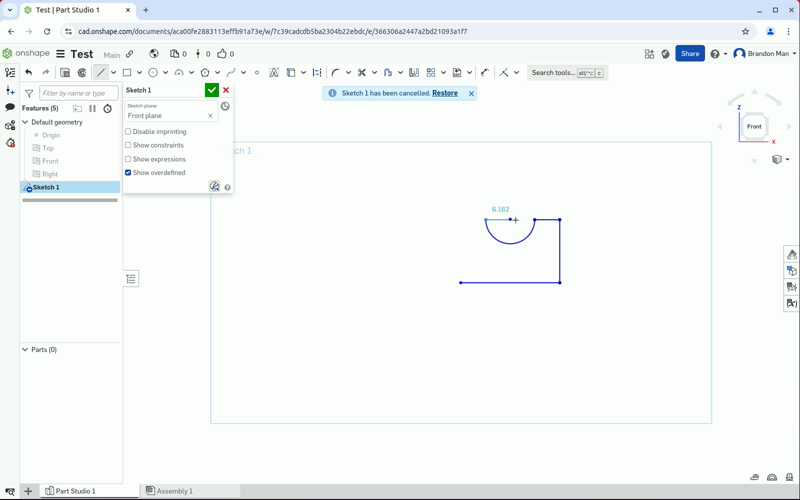
mouse_move(460, 219)
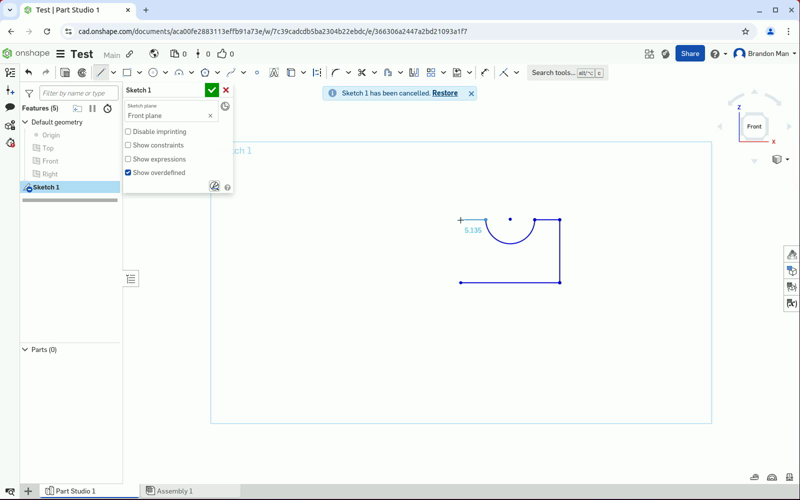
click(460, 219)
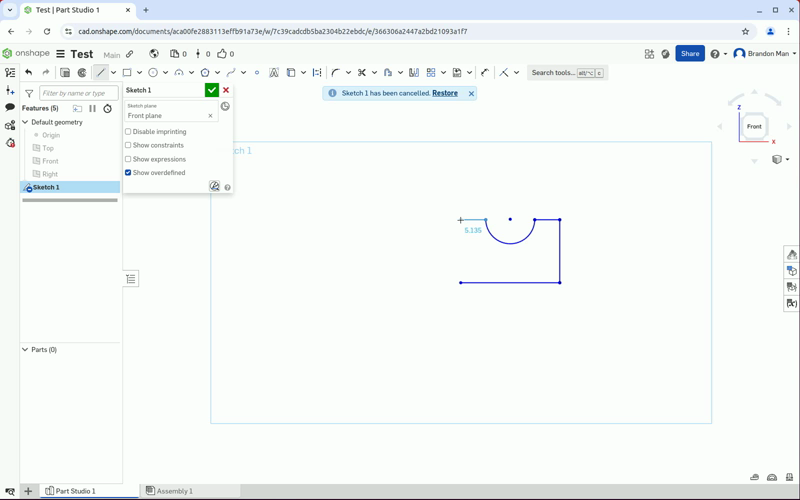
key_up(shift)
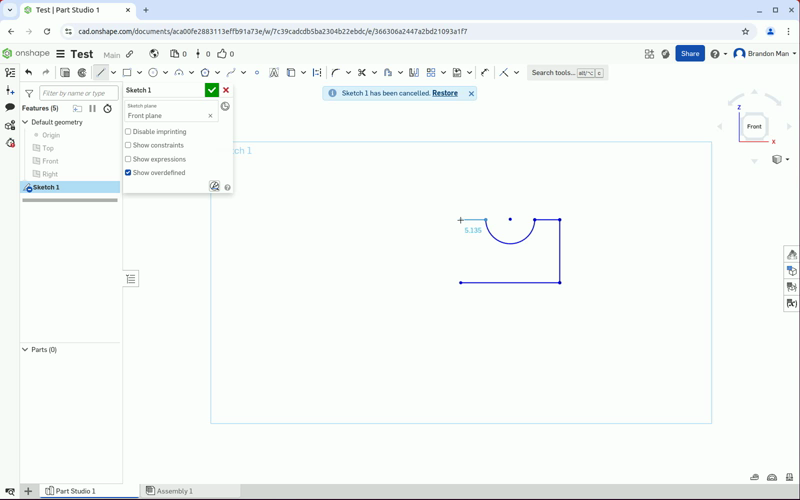
key_down(shift)
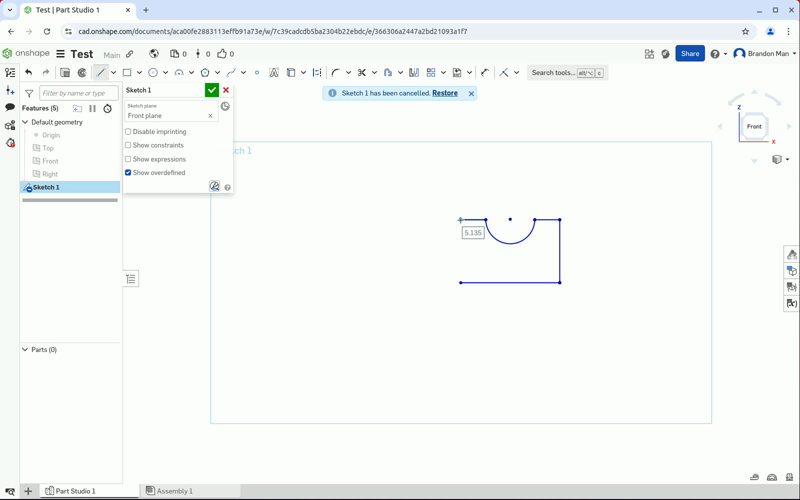
mouse_move(460, 282)
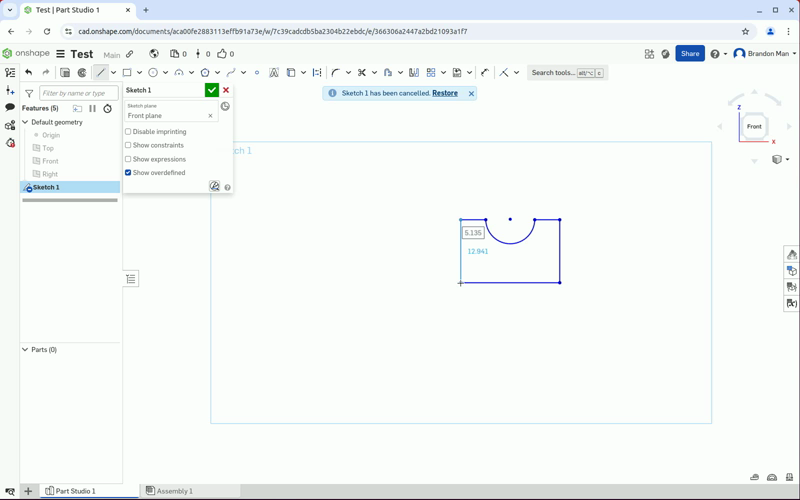
key_up(shift)
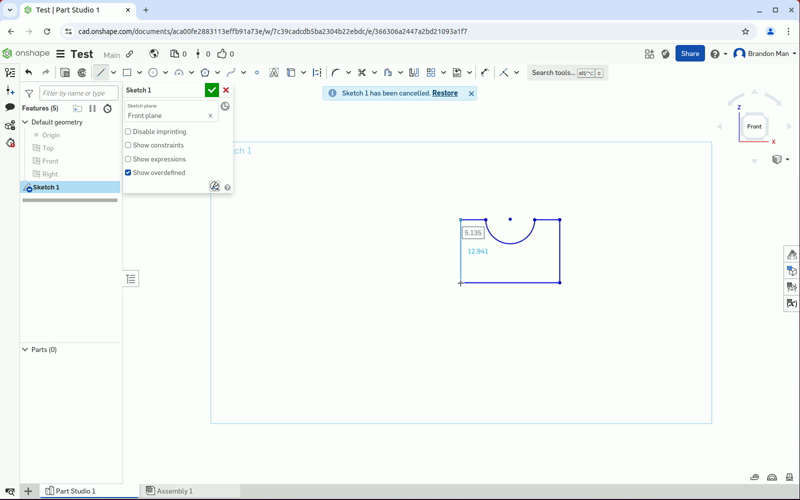
click(460, 282)
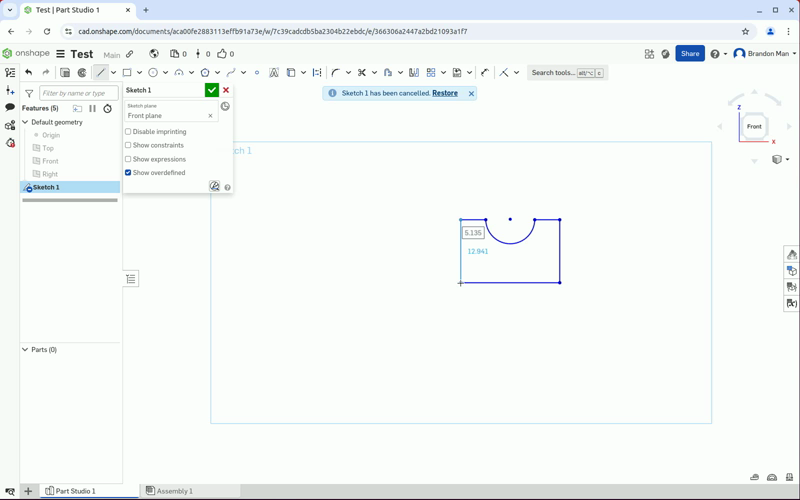
key(esc)
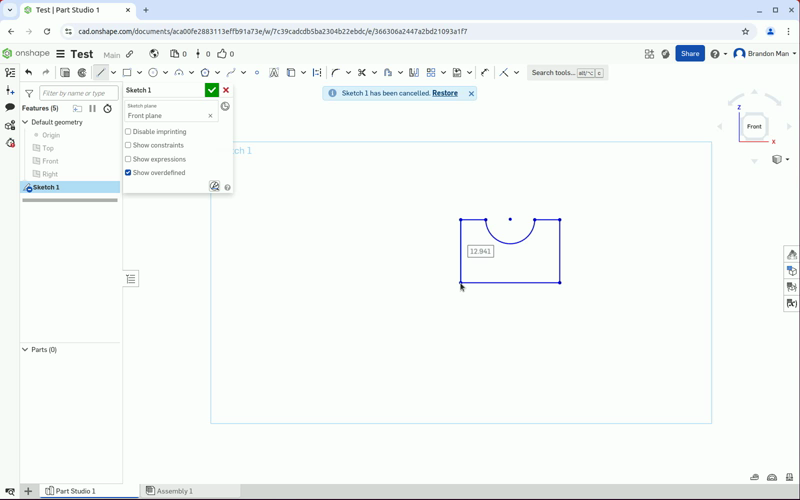
mouse_move(536, 259)
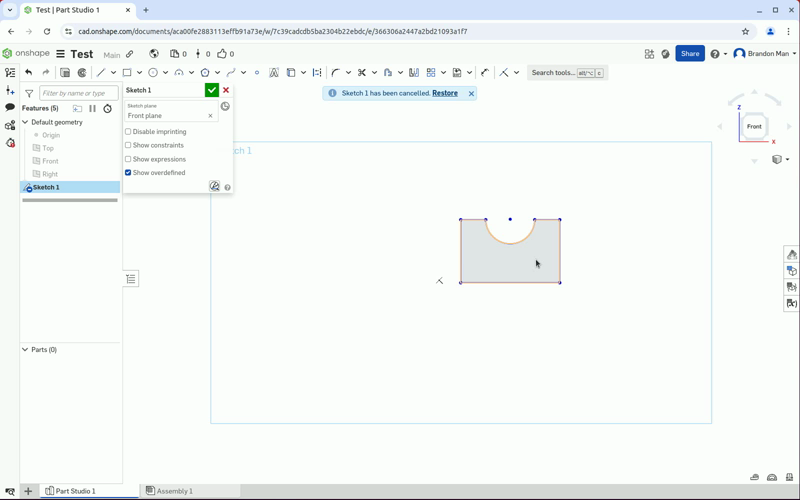
scroll(6)
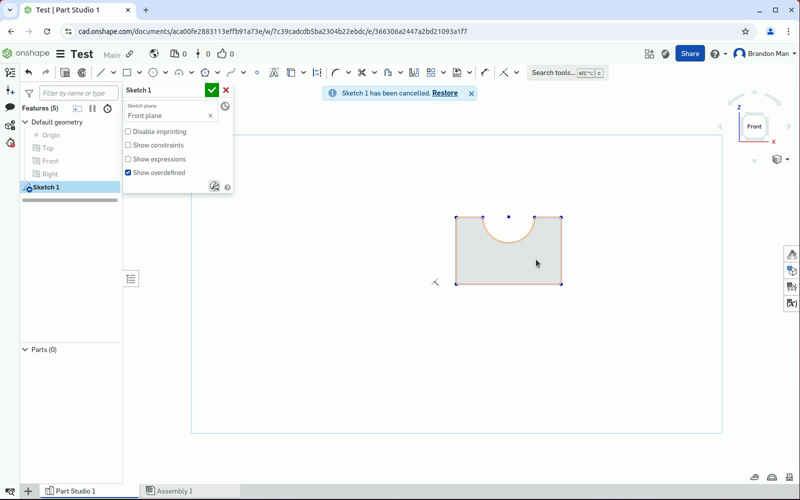
scroll(6)
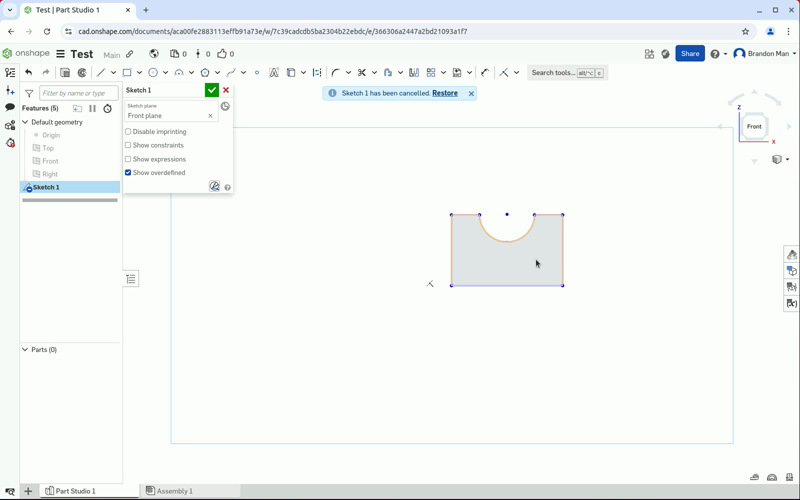
scroll(6)
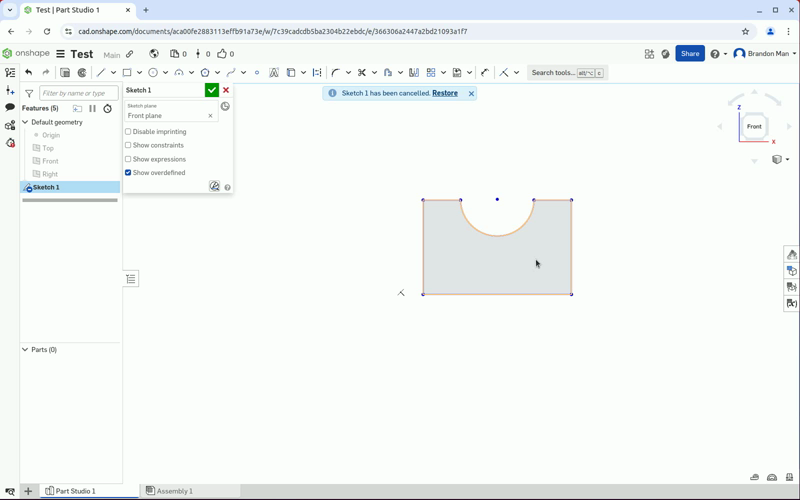
scroll(6)
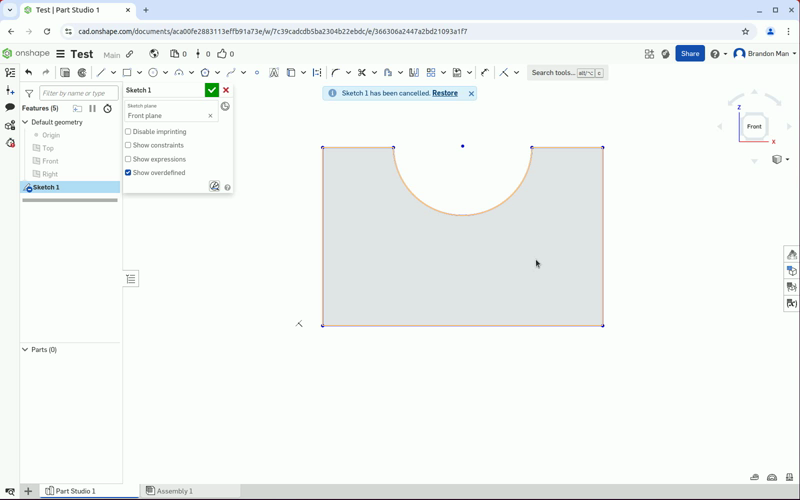
scroll(6)
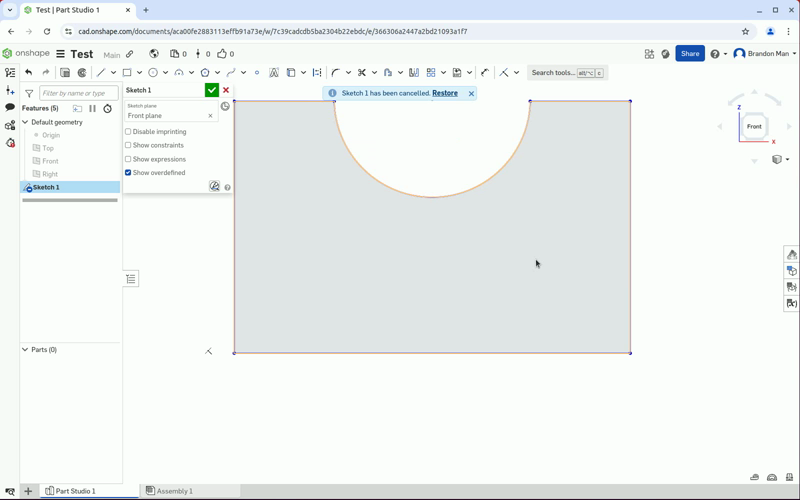
scroll(6)
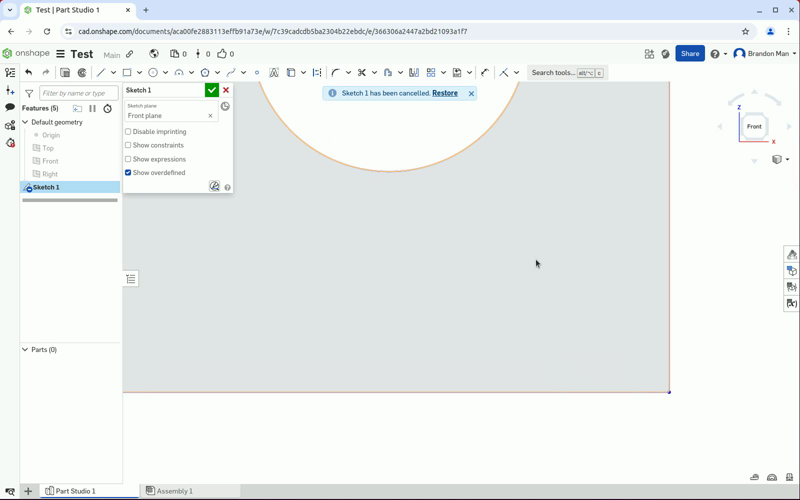
scroll(6)
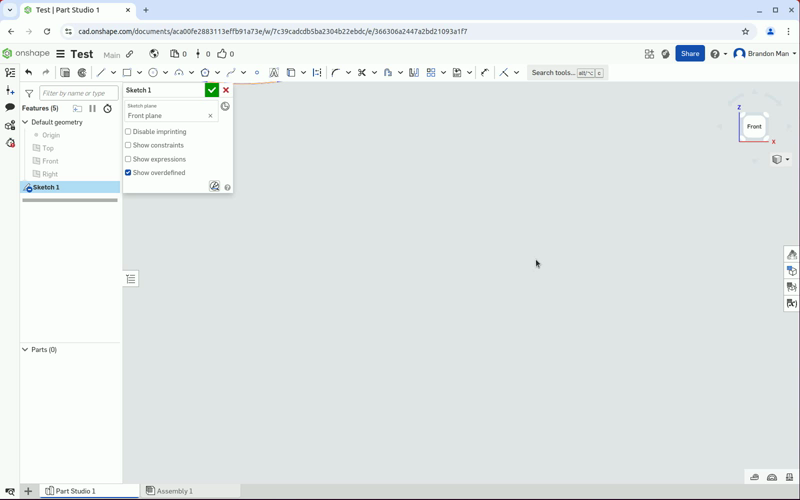
click(536, 259)
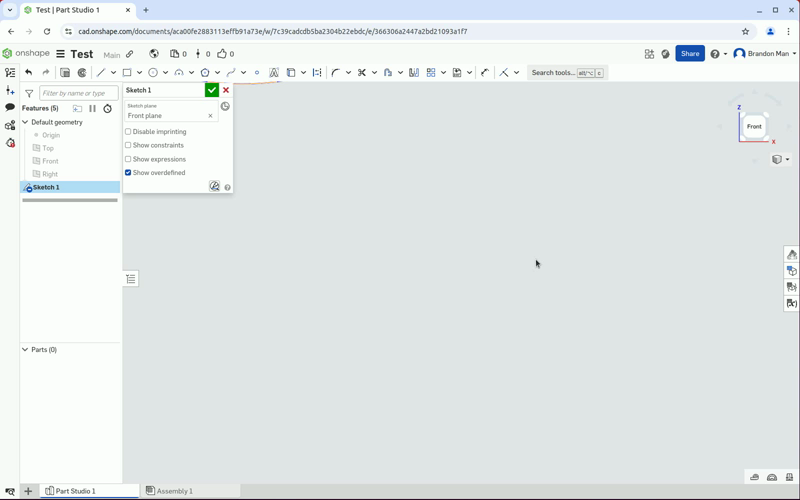
scroll(-6)
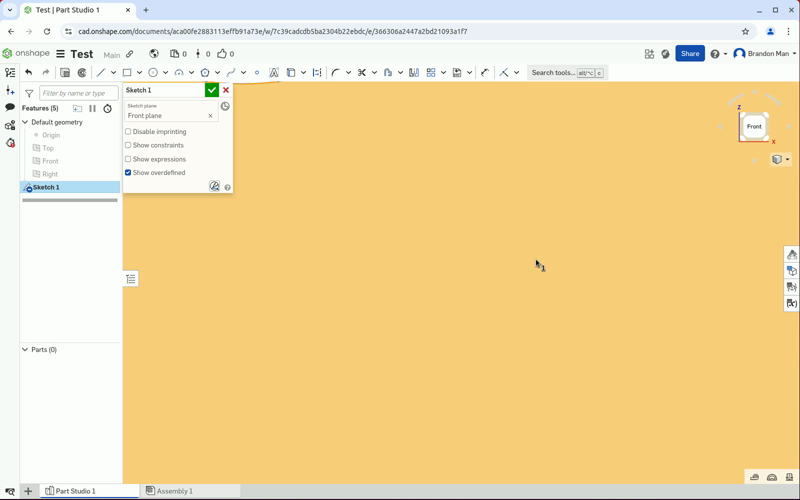
scroll(-6)
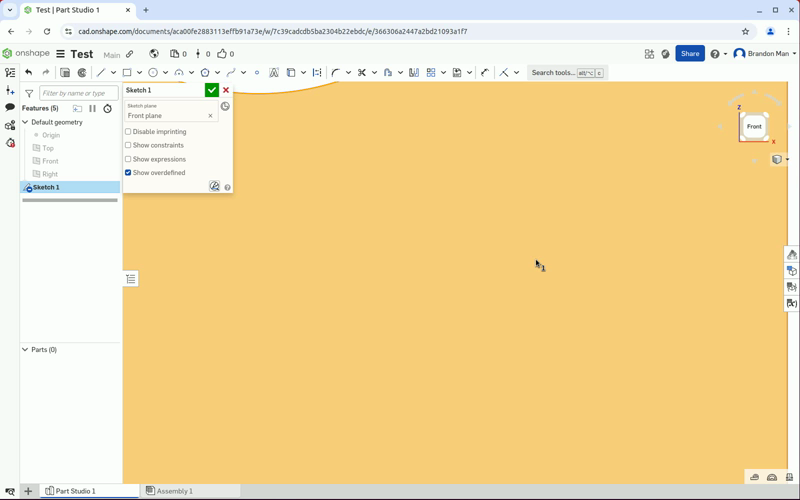
scroll(-6)
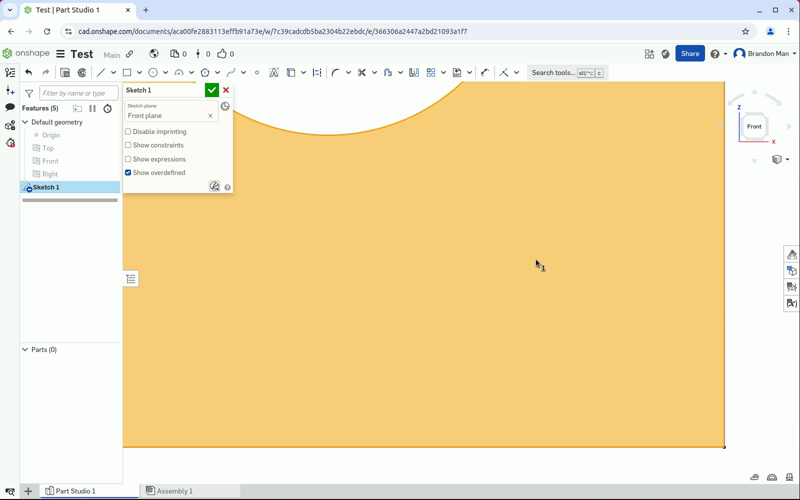
scroll(-6)
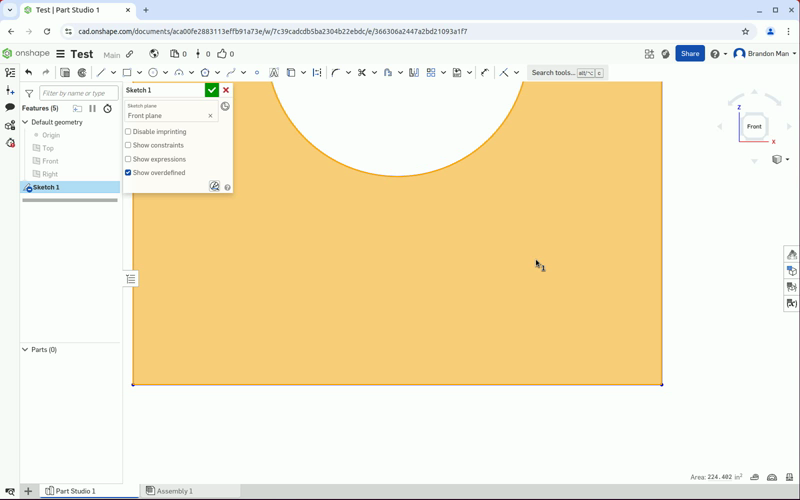
scroll(-6)
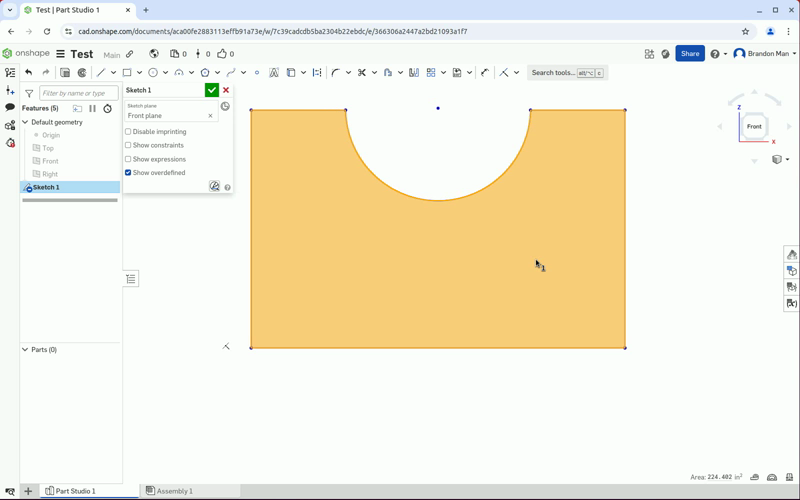
scroll(-6)
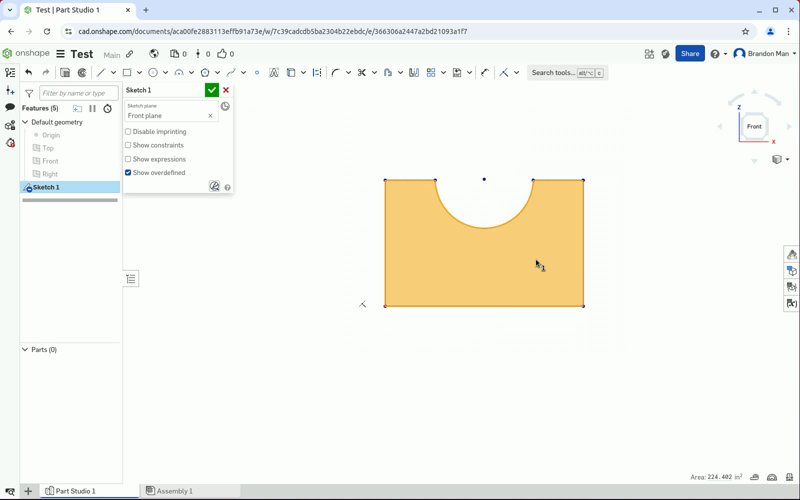
scroll(-6)
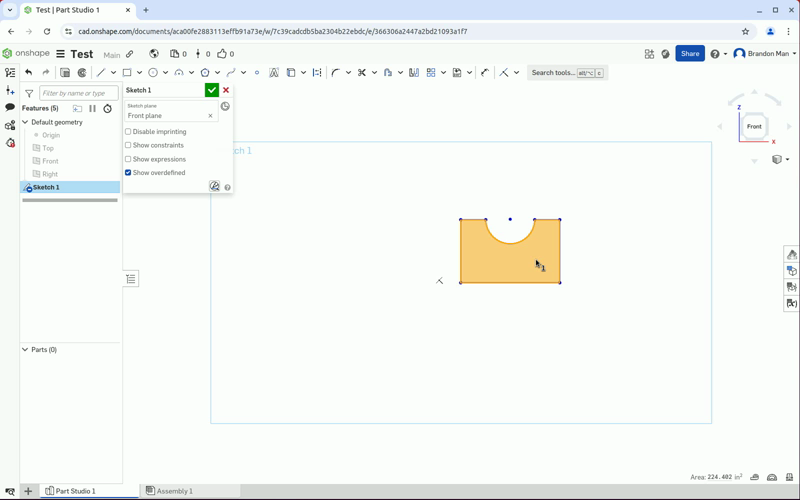
mouse_move(73, 352)
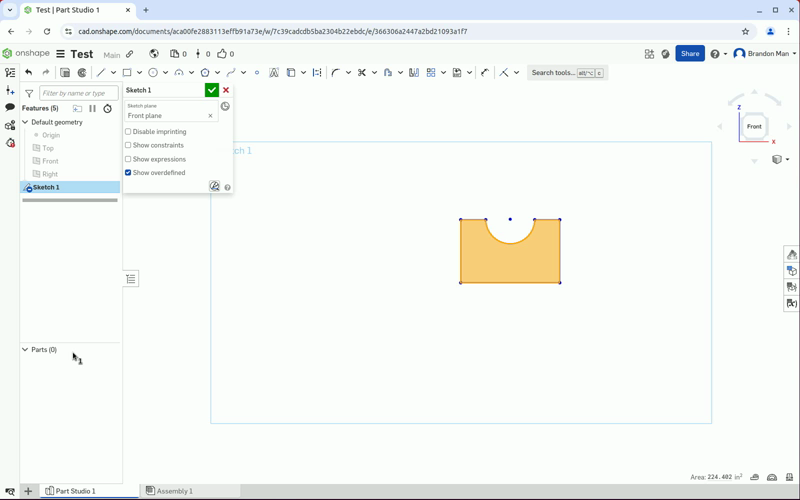
key(shift+y)
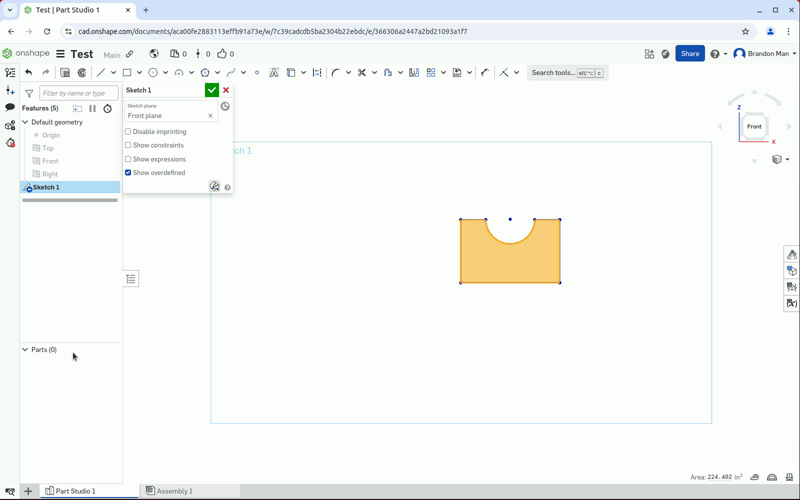
key(shift+e)
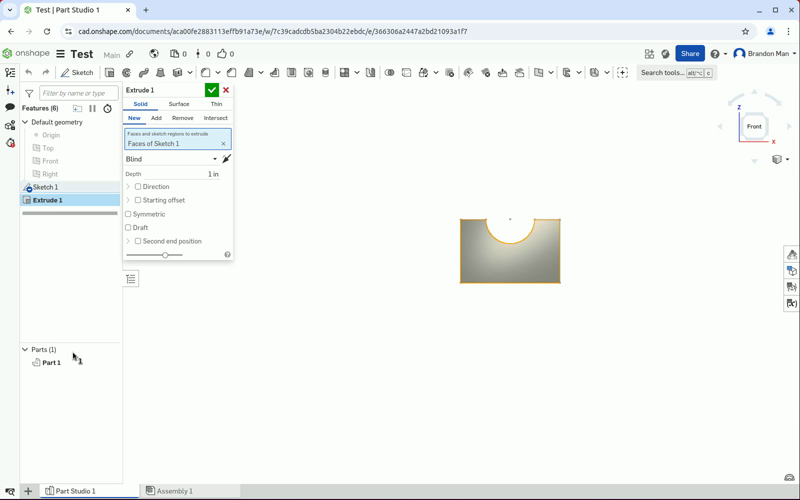
mouse_move(143, 106)
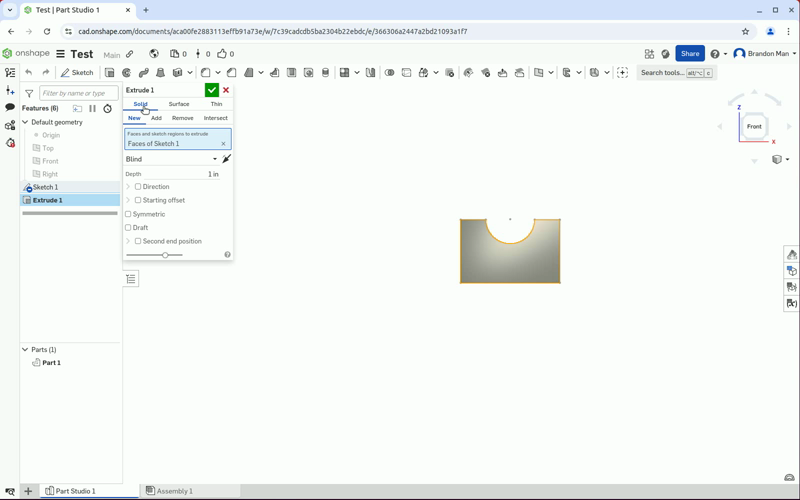
click(143, 106)
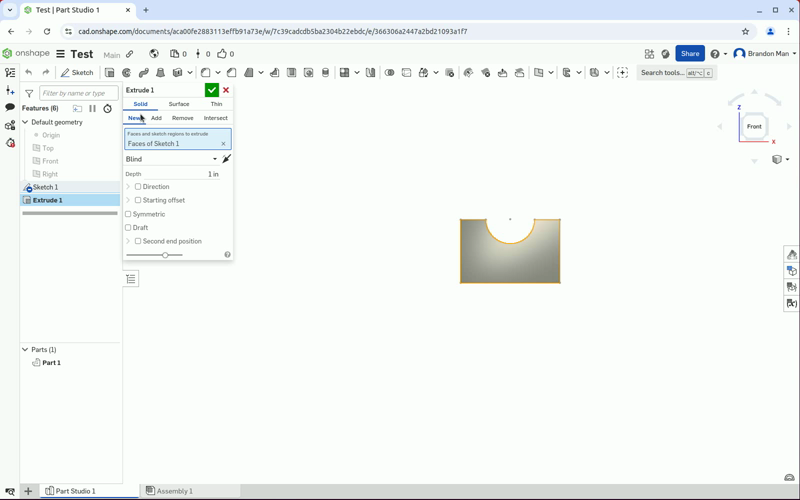
mouse_move(137, 120)
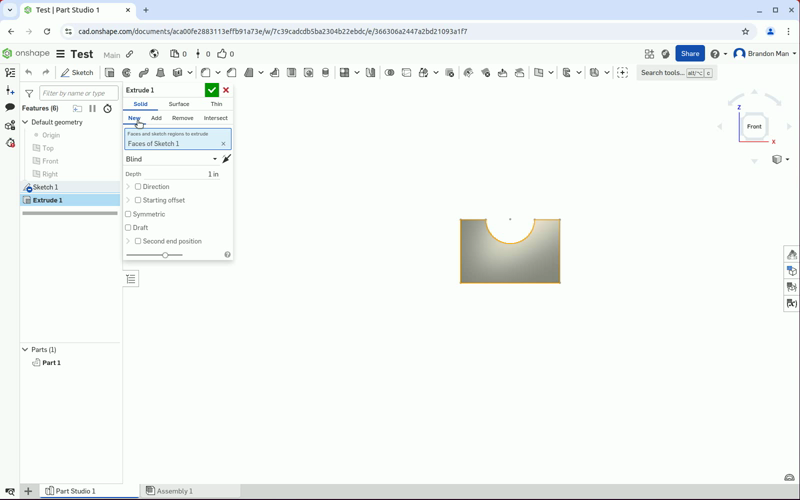
click(137, 120)
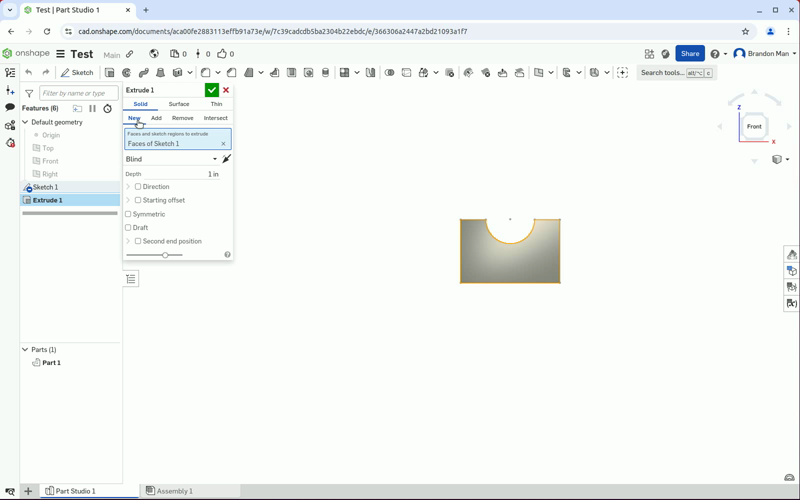
key(tab, 4)
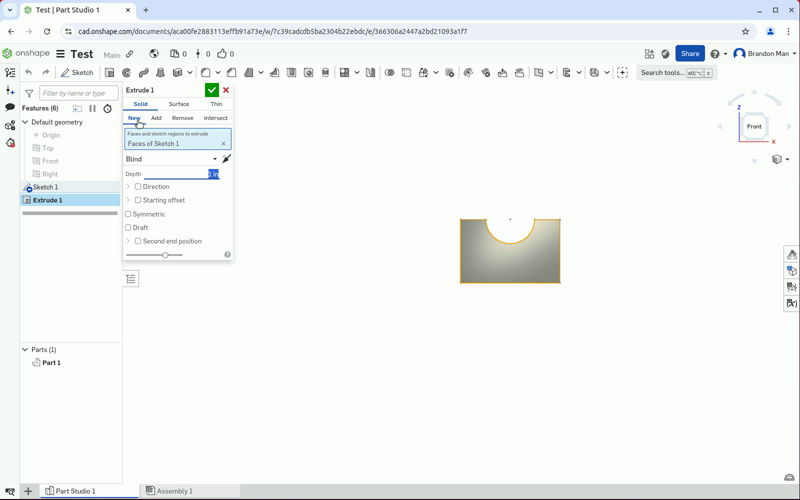
text(20.22)
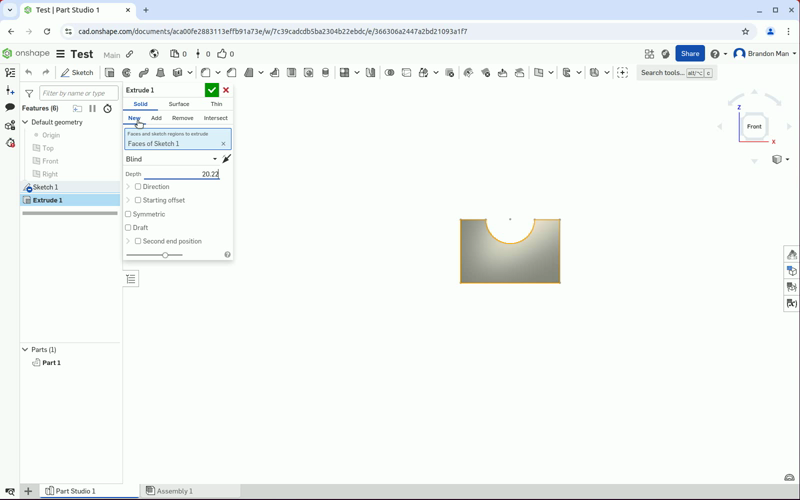
key(enter)
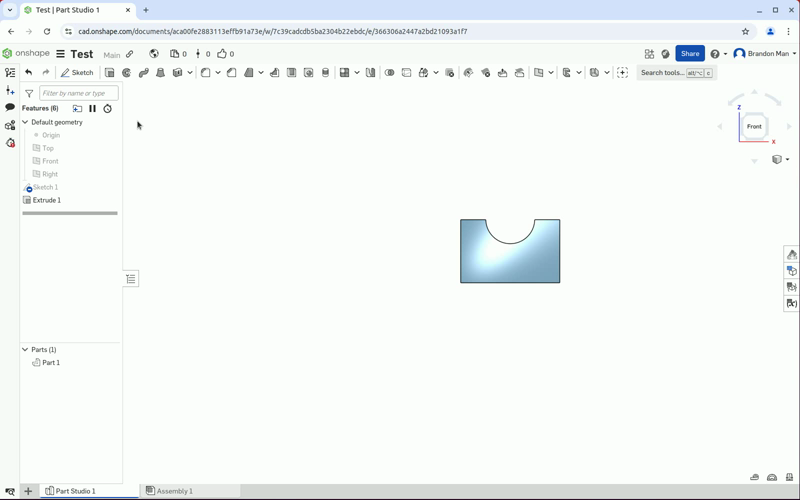
key(shift+h)
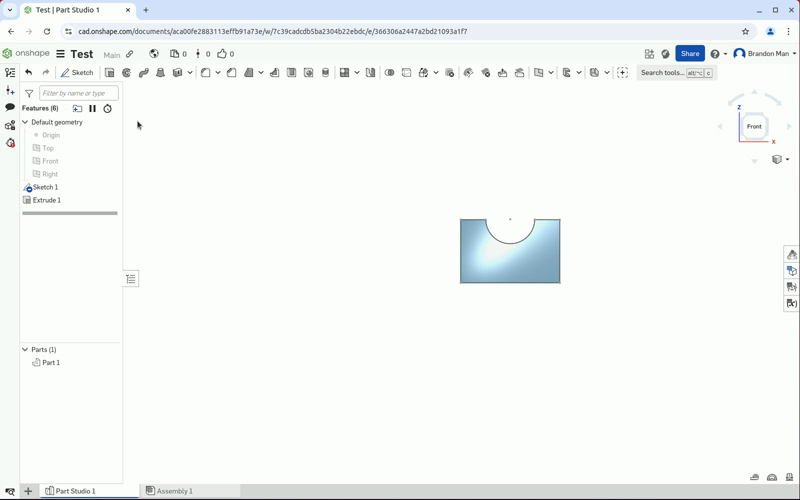
key(shift+h)
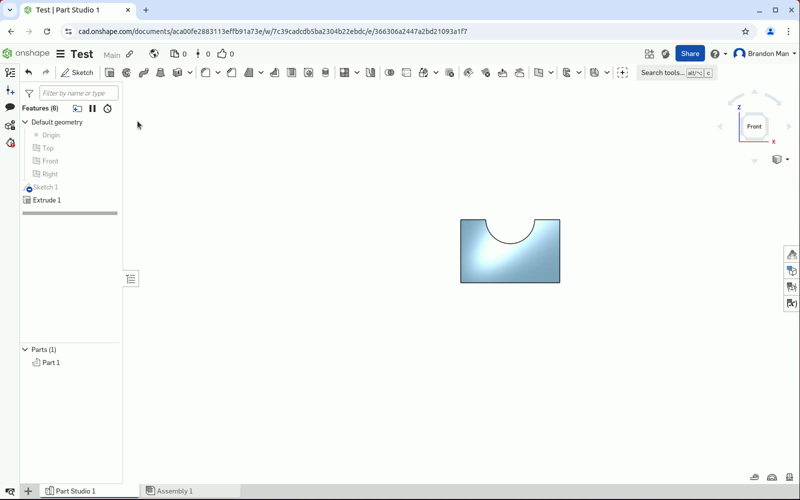
mouse_move(73, 189)
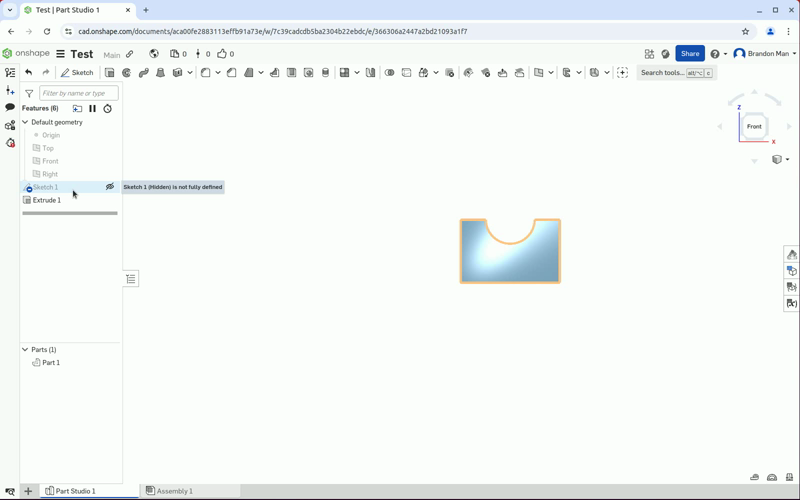
click(73, 189)
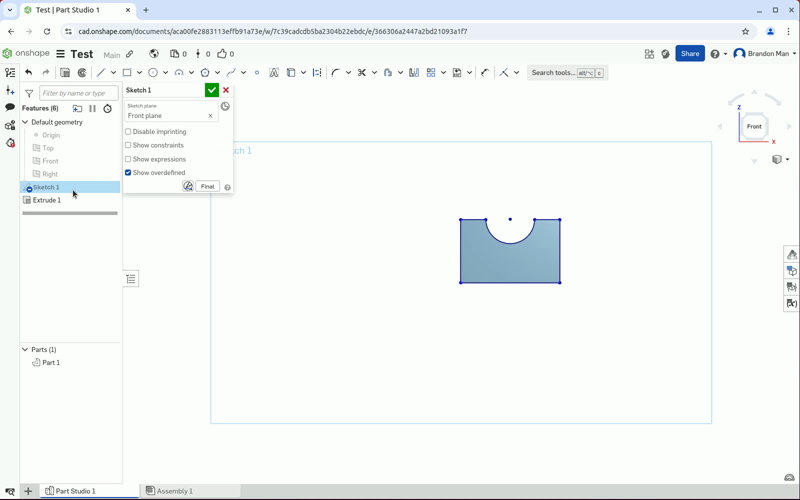
mouse_move(229, 92)
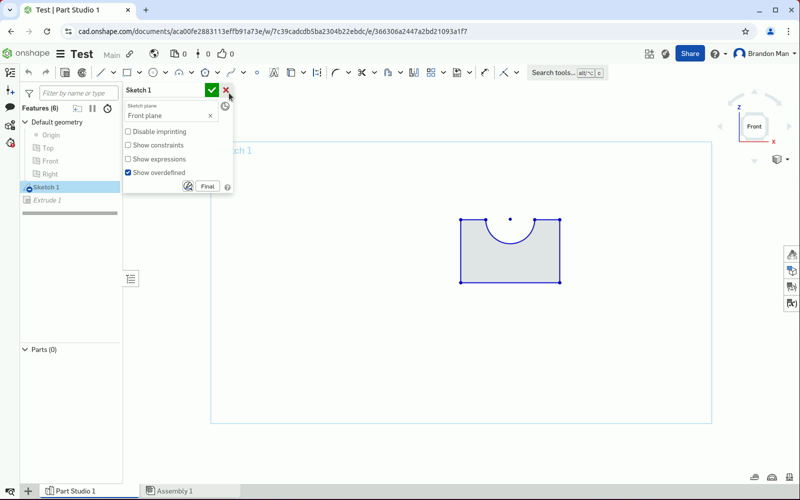
click(229, 92)
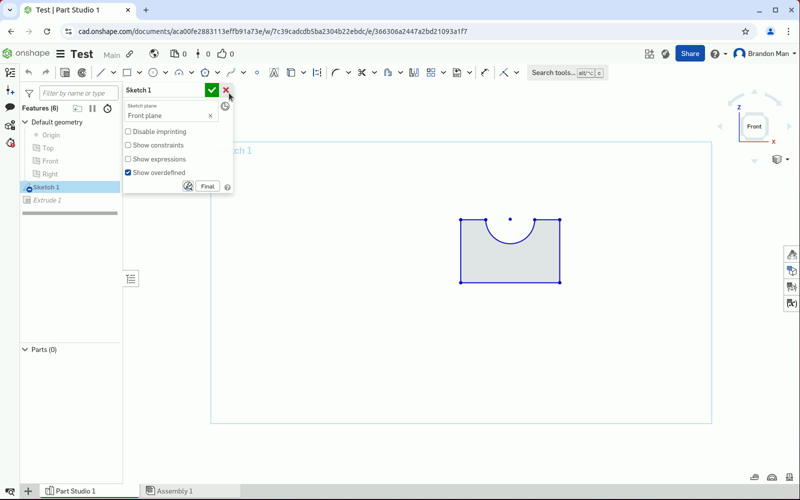
key(shift+s)
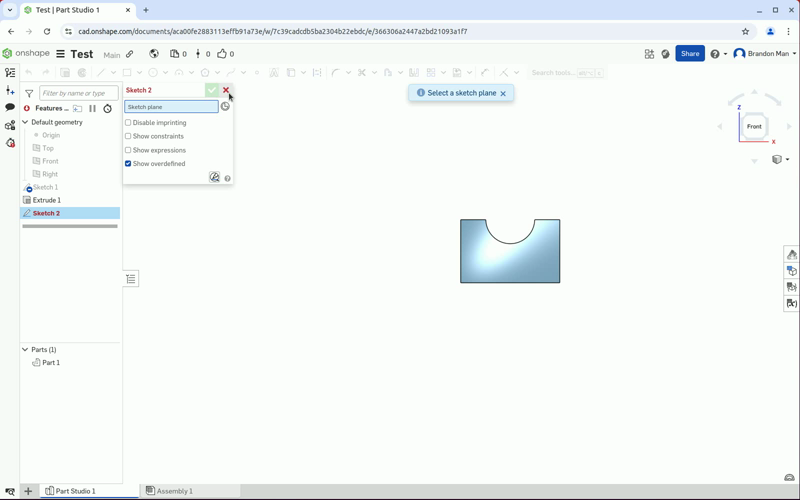
mouse_move(73, 163)
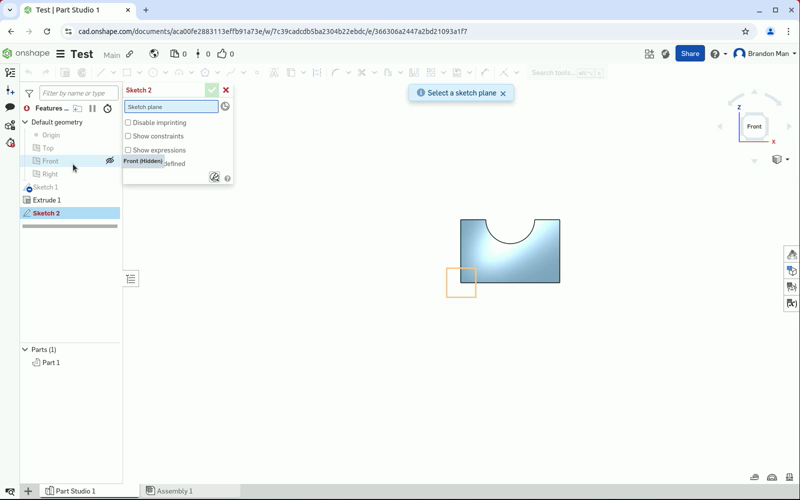
click(73, 163)
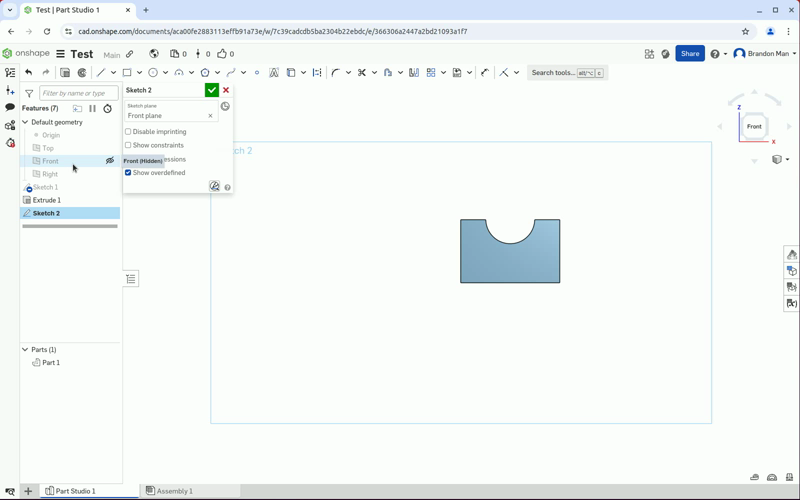
mouse_move(73, 352)
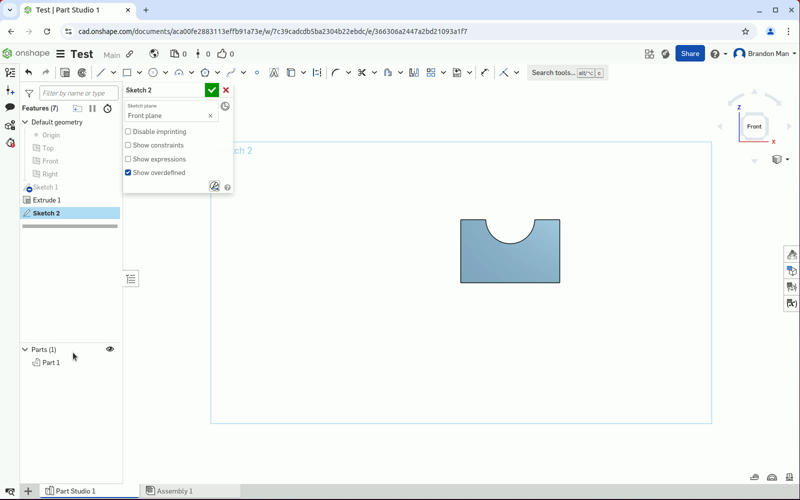
key(y)
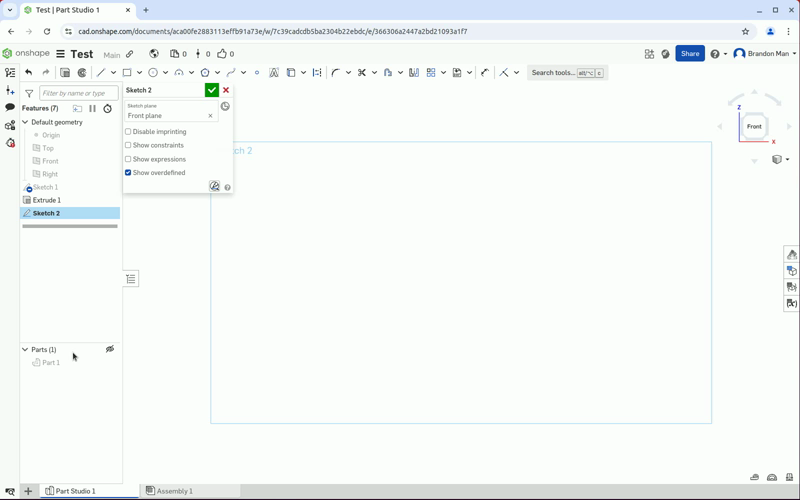
key(l)
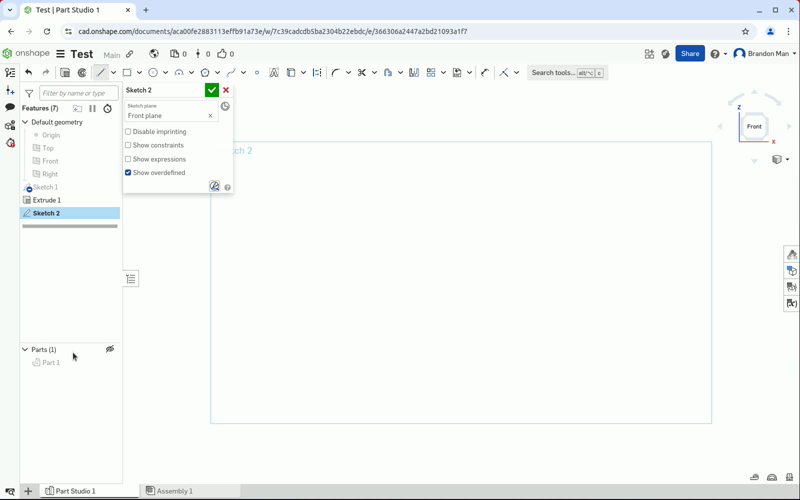
key_down(shift)
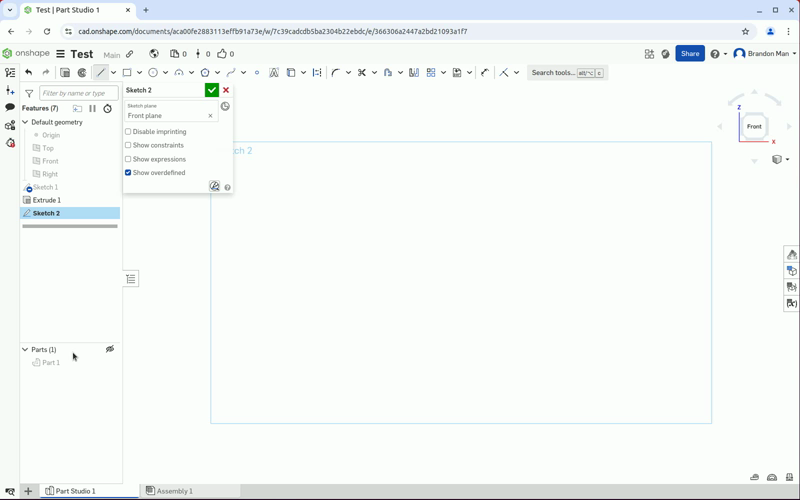
mouse_move(460, 219)
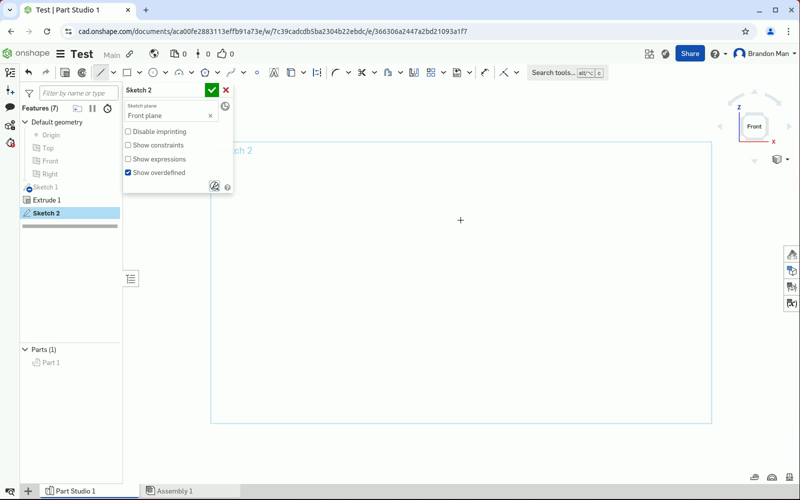
click(460, 219)
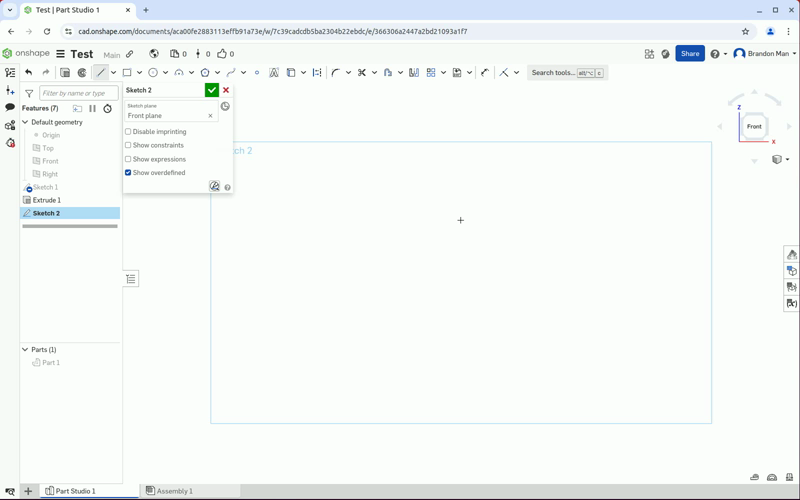
key_up(shift)
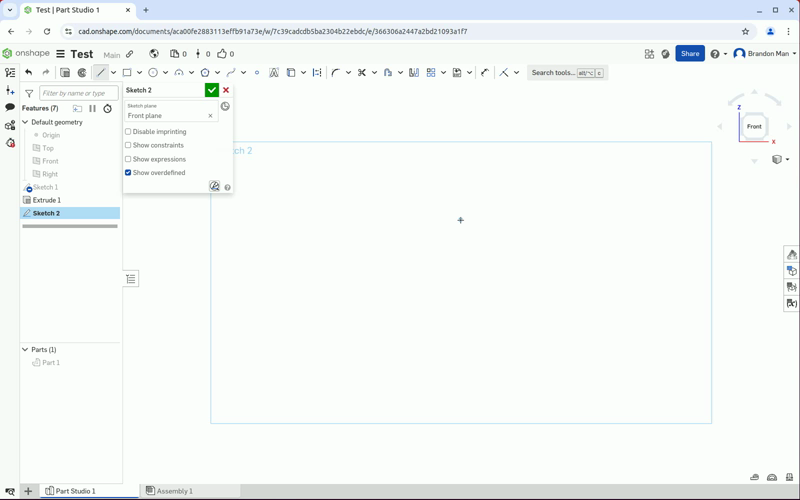
key_down(shift)
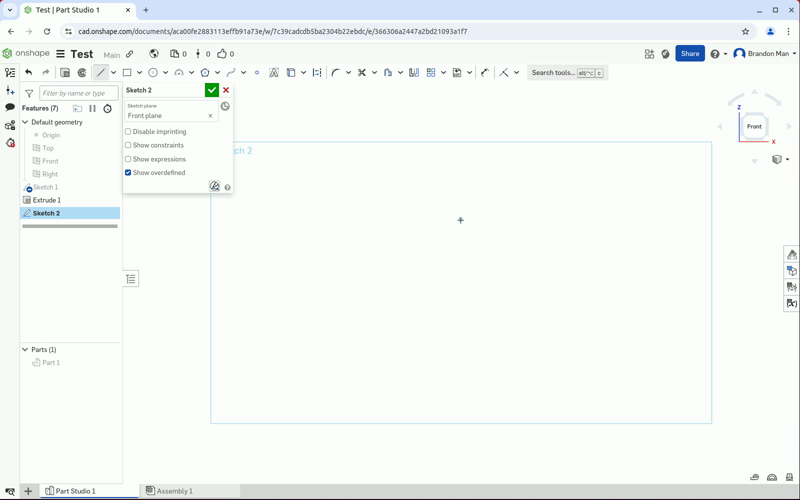
mouse_move(490, 219)
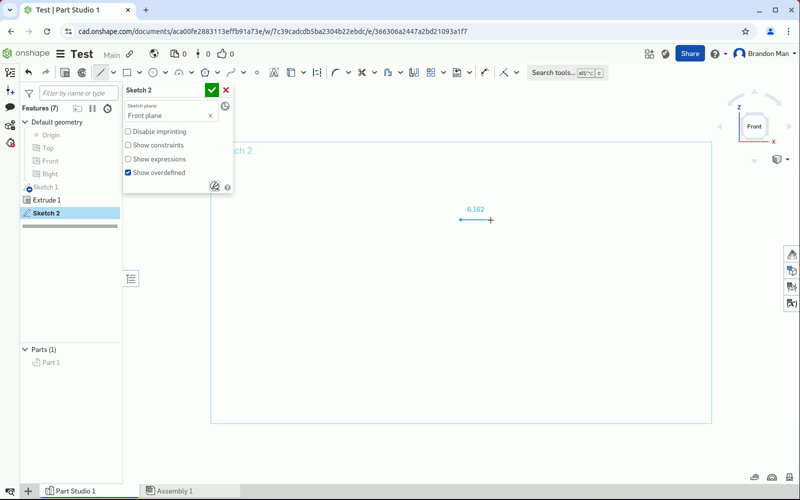
mouse_move(485, 219)
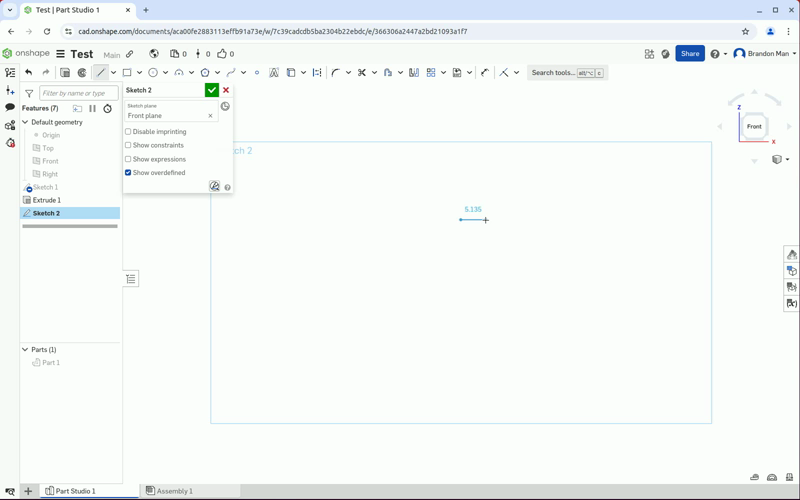
click(485, 219)
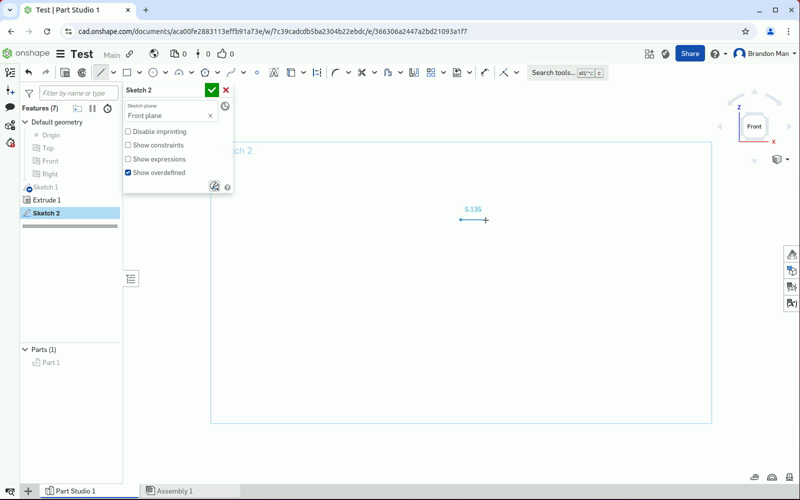
key_up(shift)
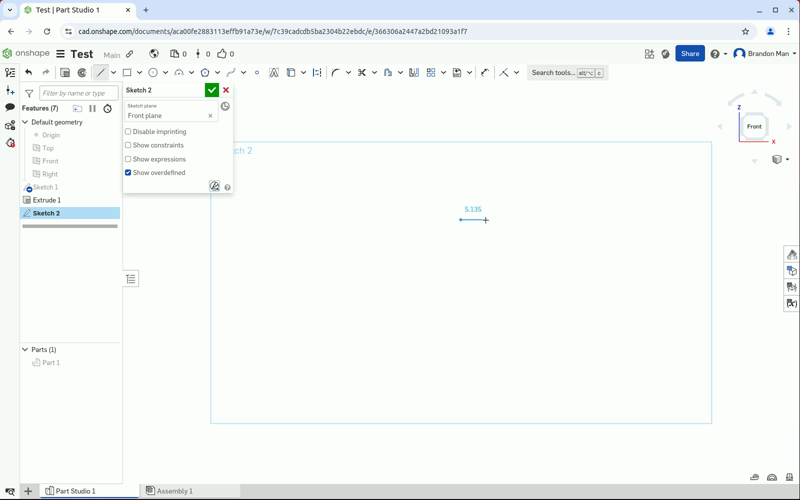
key(esc)
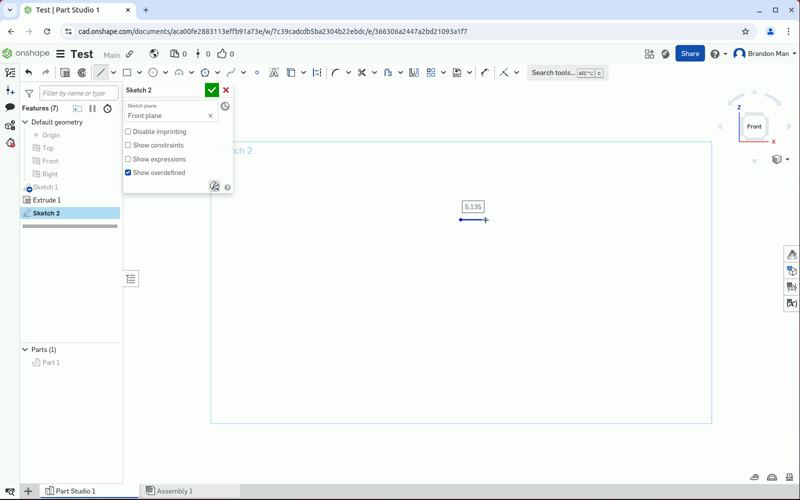
key(a)
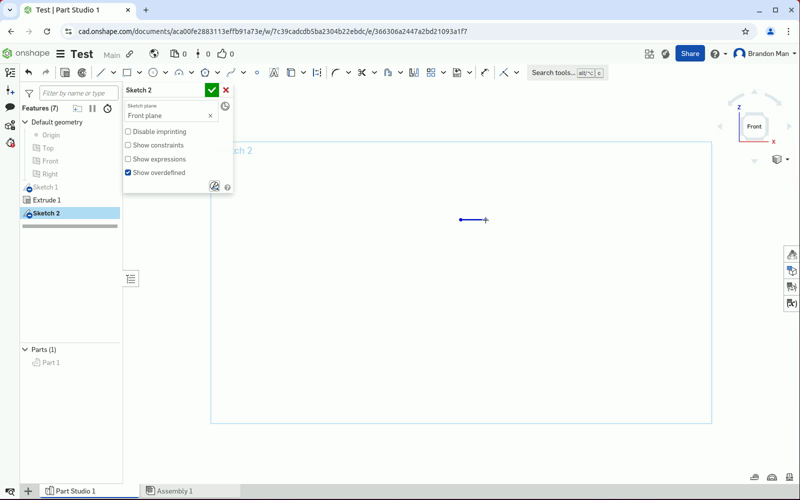
mouse_move(485, 219)
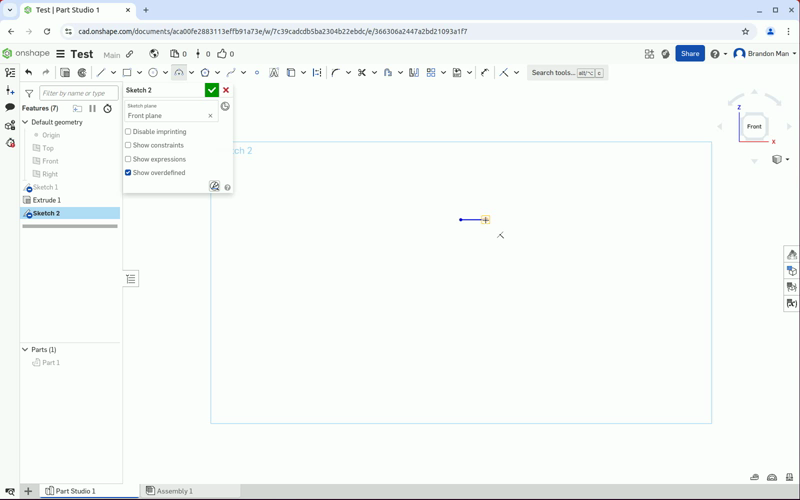
click(485, 219)
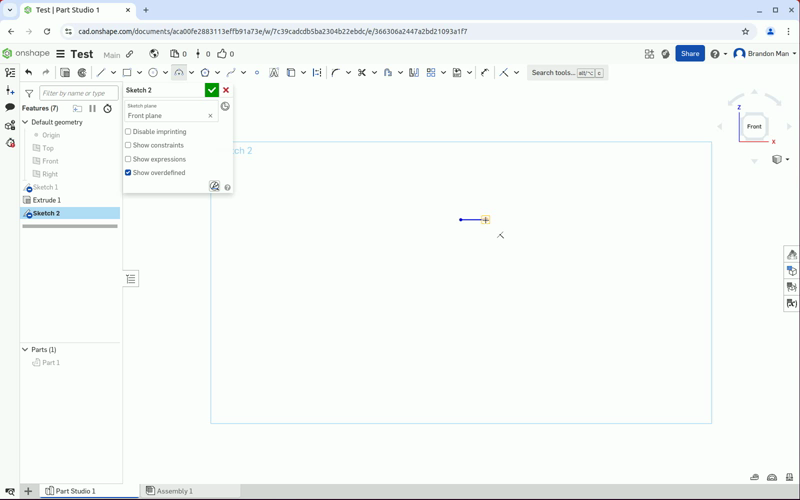
key_down(shift)
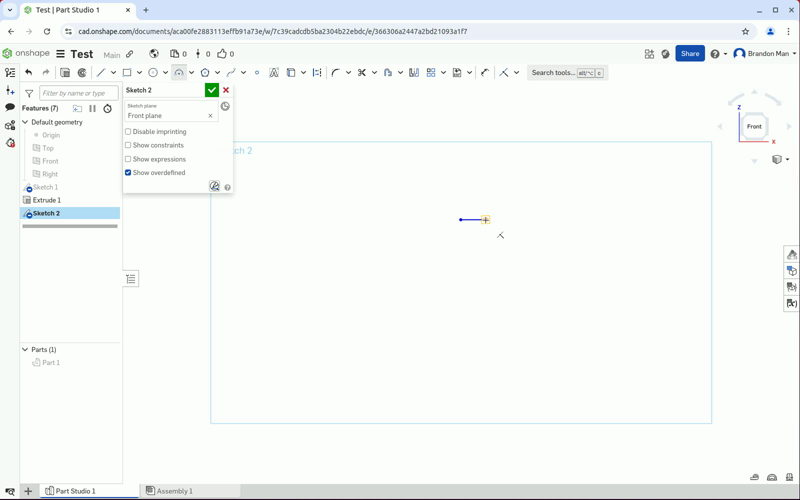
mouse_move(534, 219)
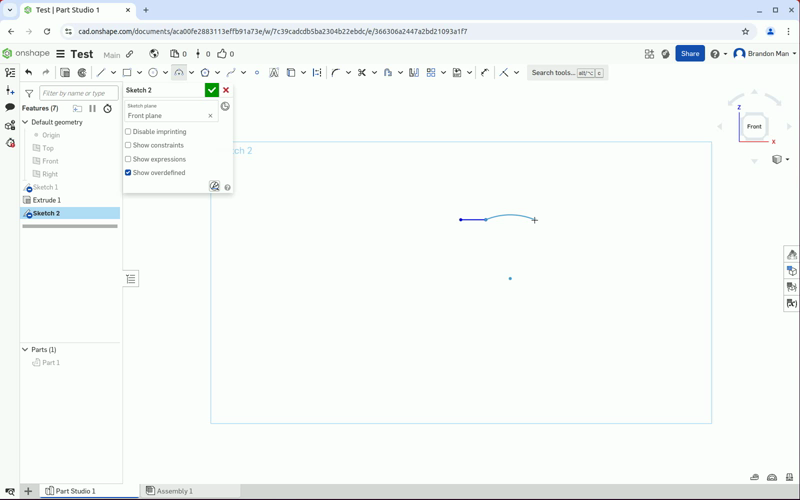
click(534, 219)
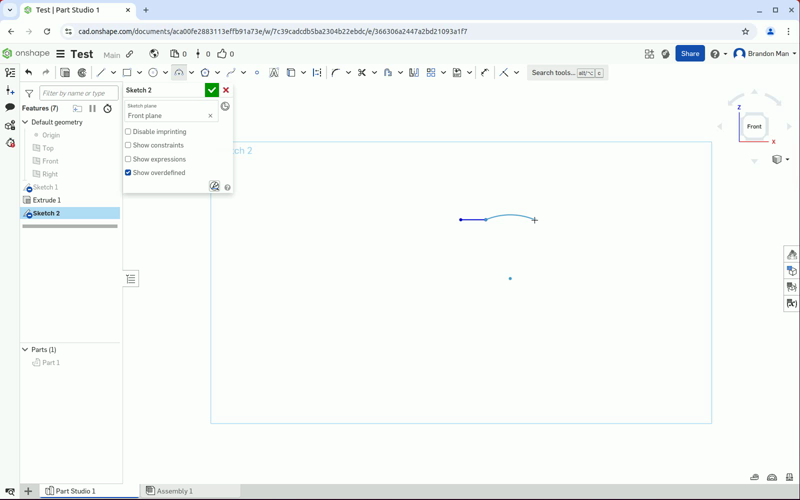
mouse_move(510, 195)
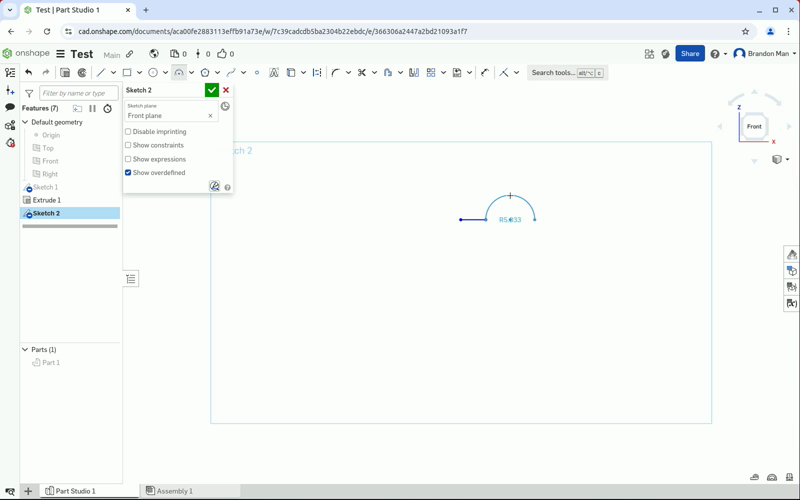
click(510, 195)
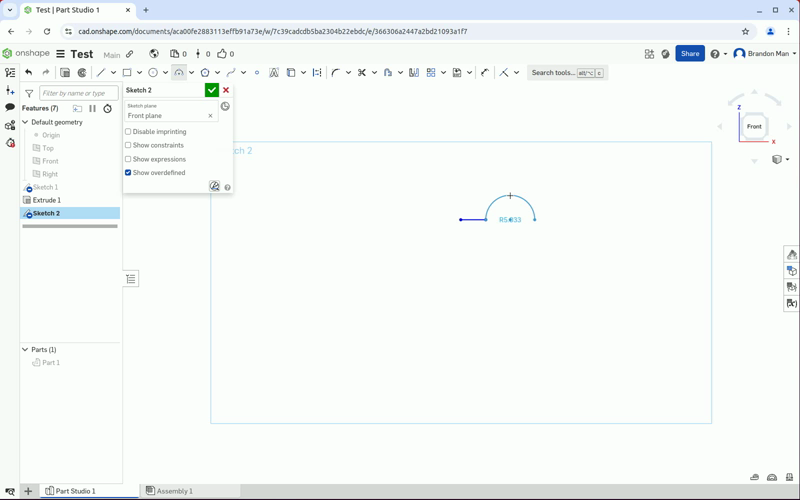
key_up(shift)
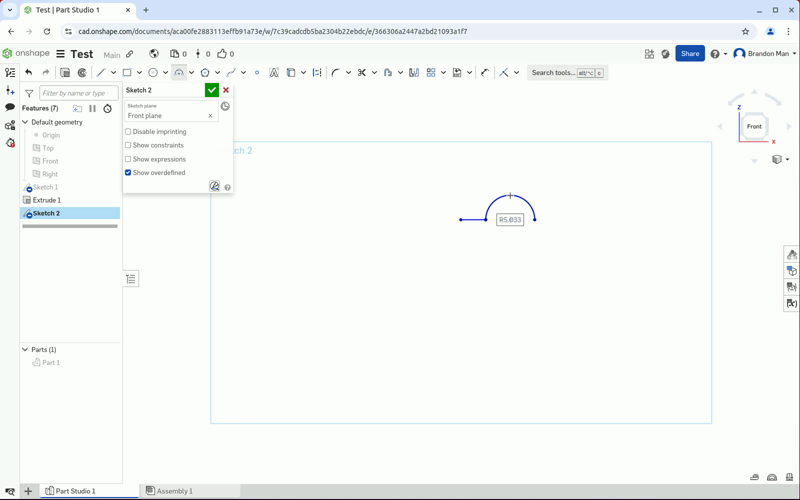
key(esc)
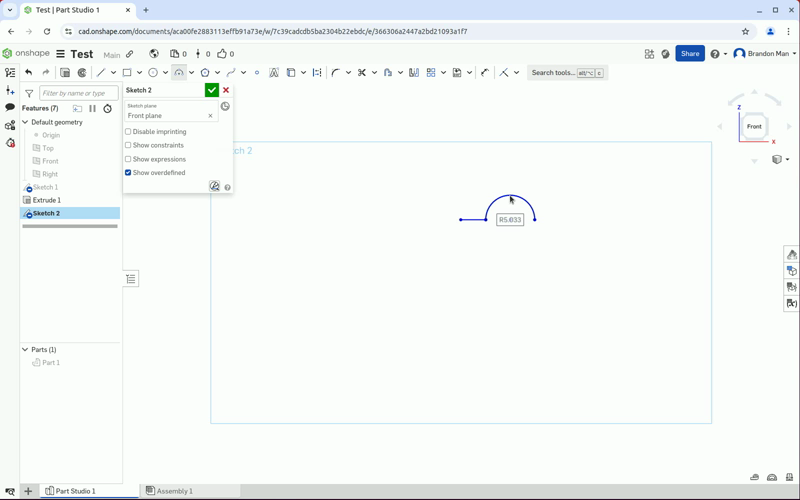
key(l)
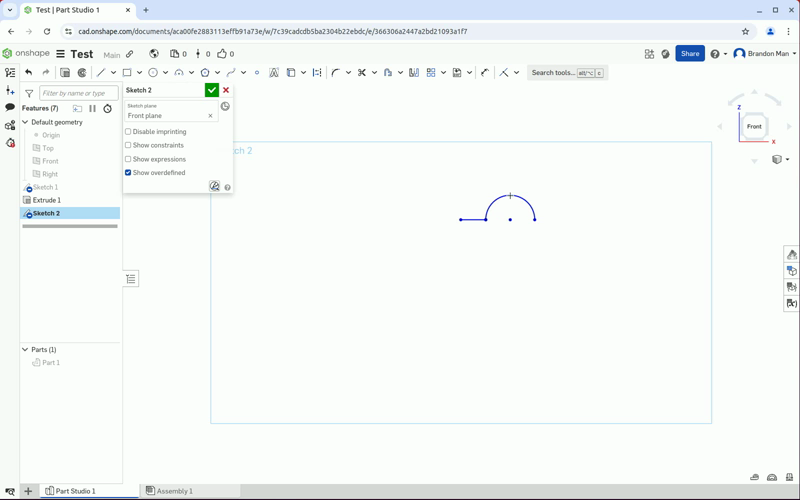
mouse_move(534, 219)
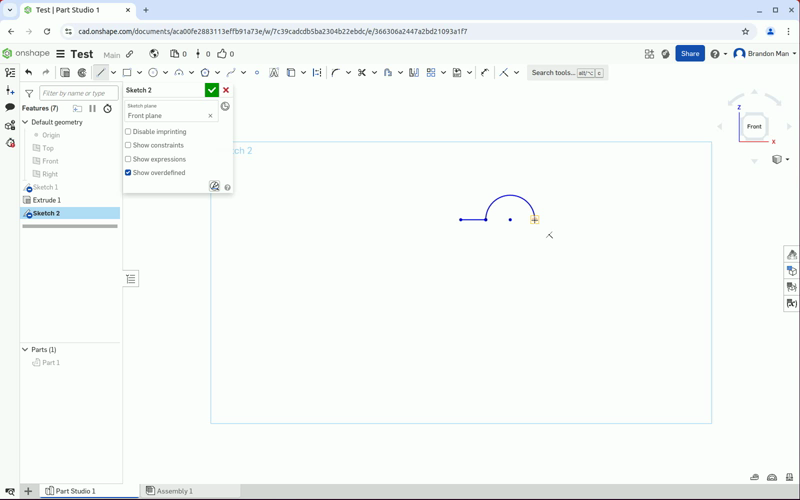
click(534, 219)
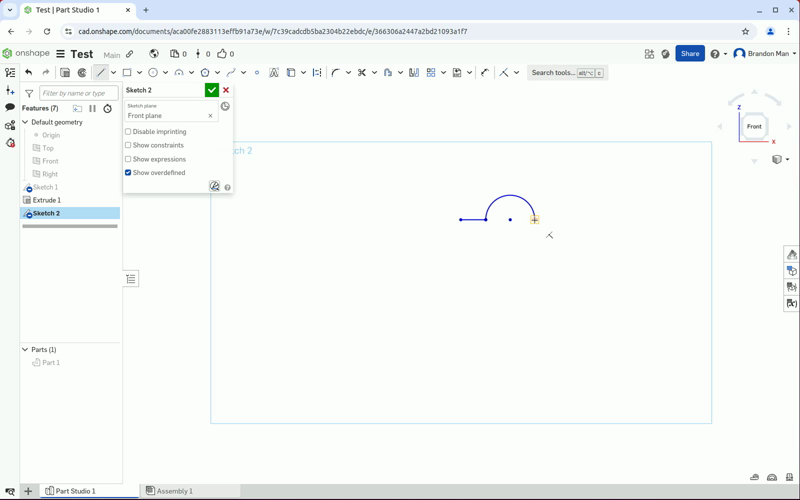
key_down(shift)
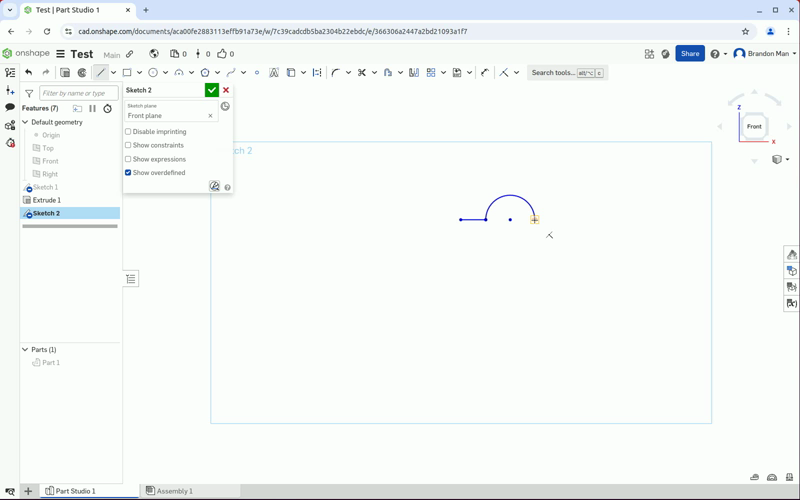
mouse_move(564, 219)
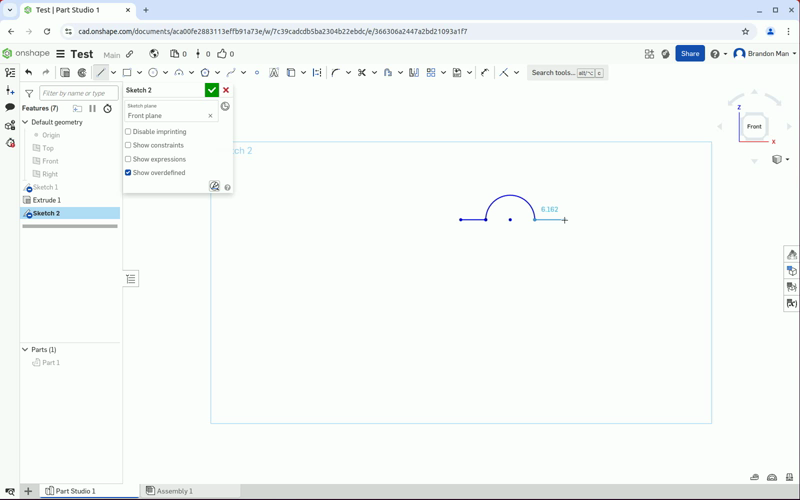
mouse_move(559, 219)
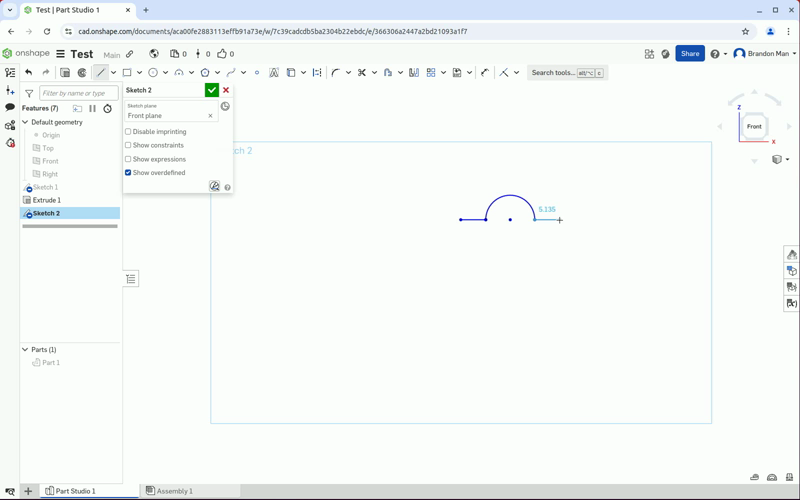
click(559, 219)
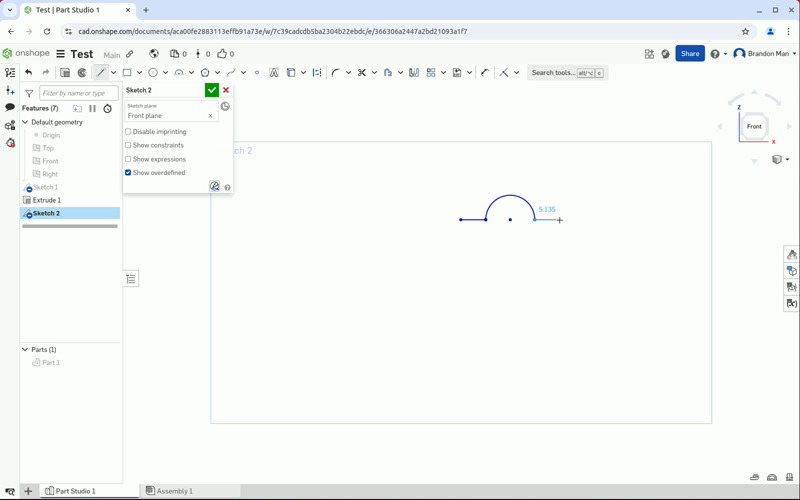
key_up(shift)
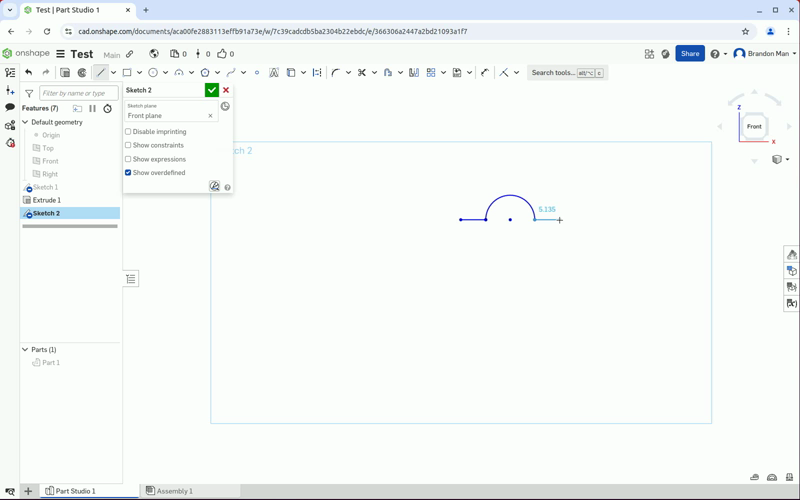
key(esc)
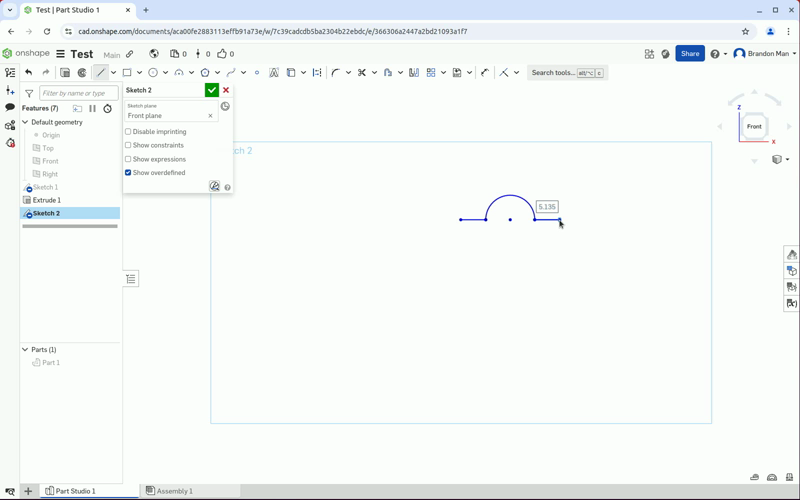
key(a)
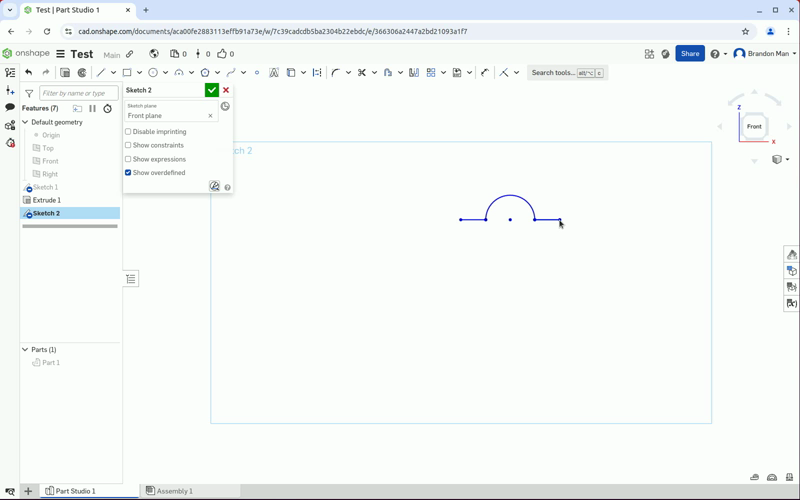
mouse_move(559, 219)
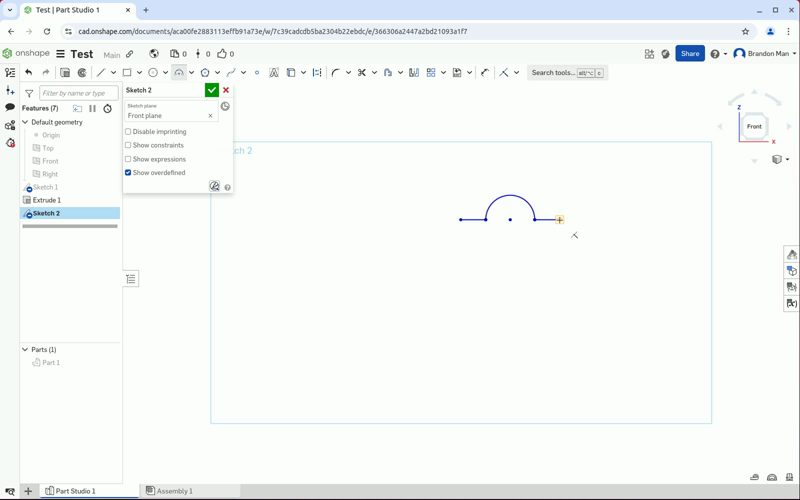
click(559, 219)
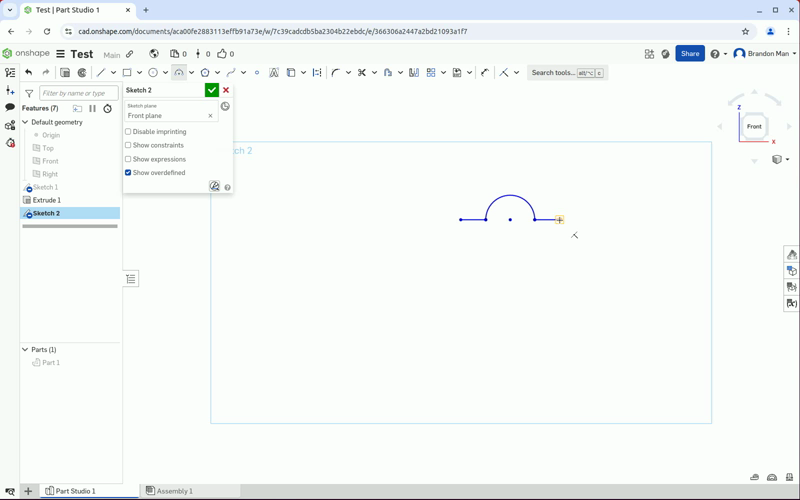
mouse_move(460, 219)
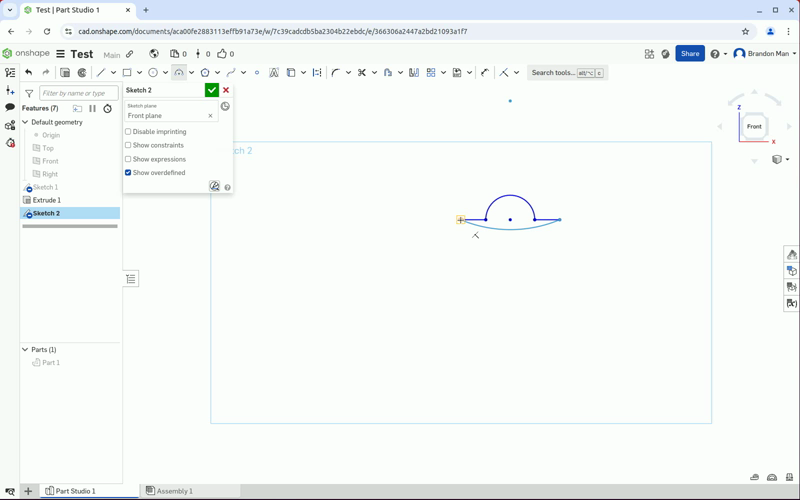
click(460, 219)
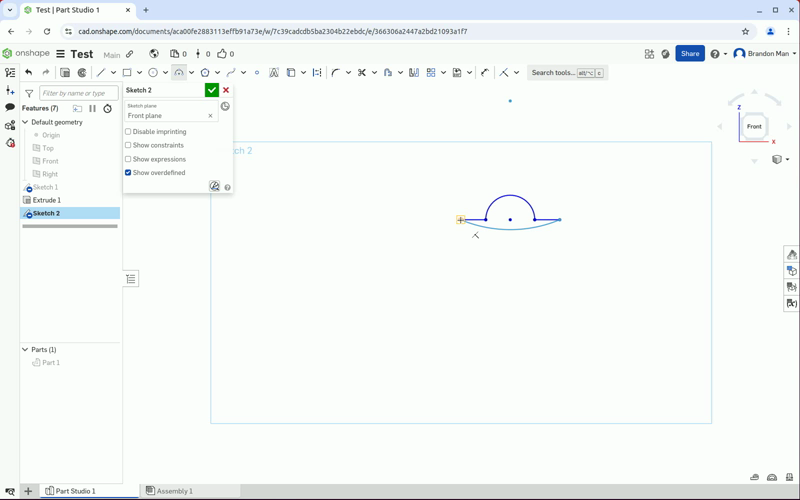
key_down(shift)
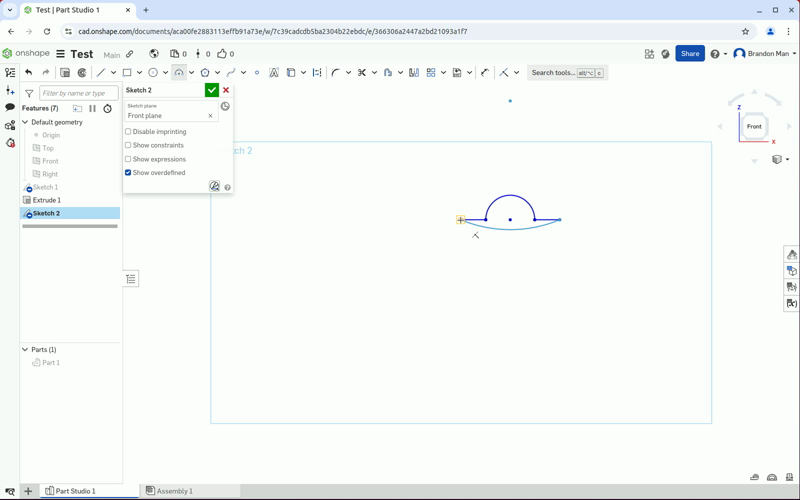
mouse_move(510, 170)
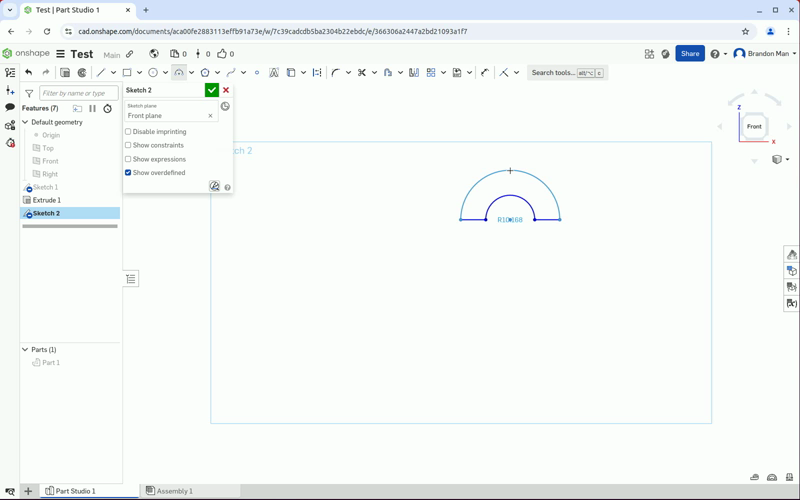
click(510, 170)
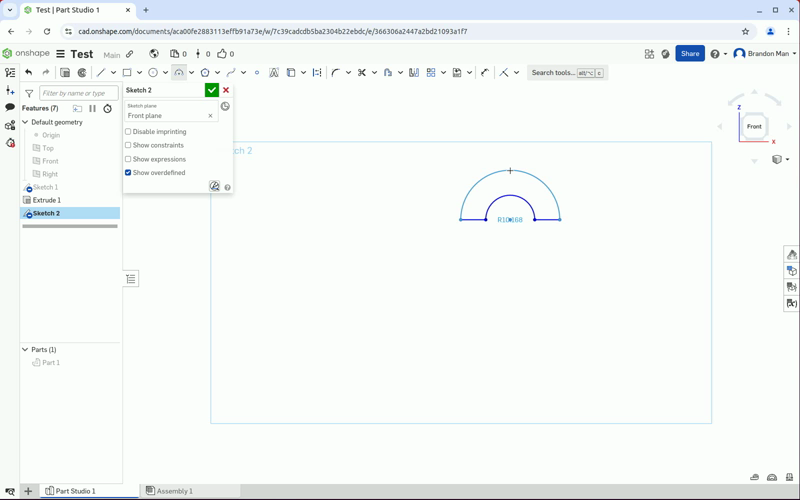
key_up(shift)
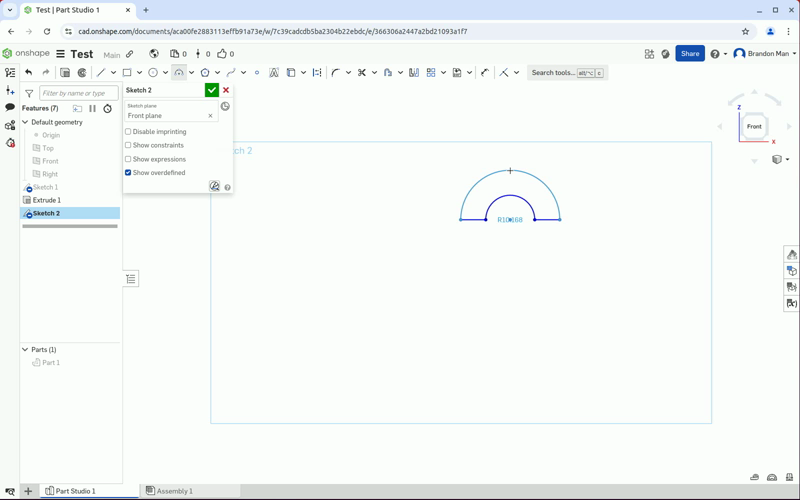
key(esc)
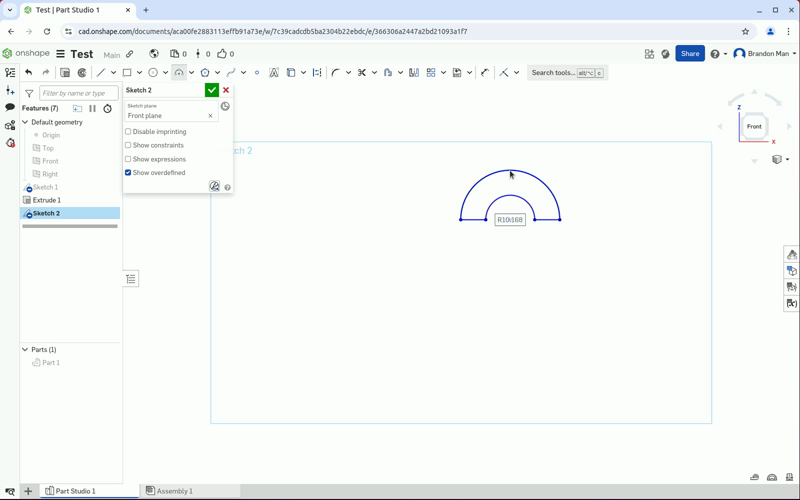
mouse_move(492, 206)
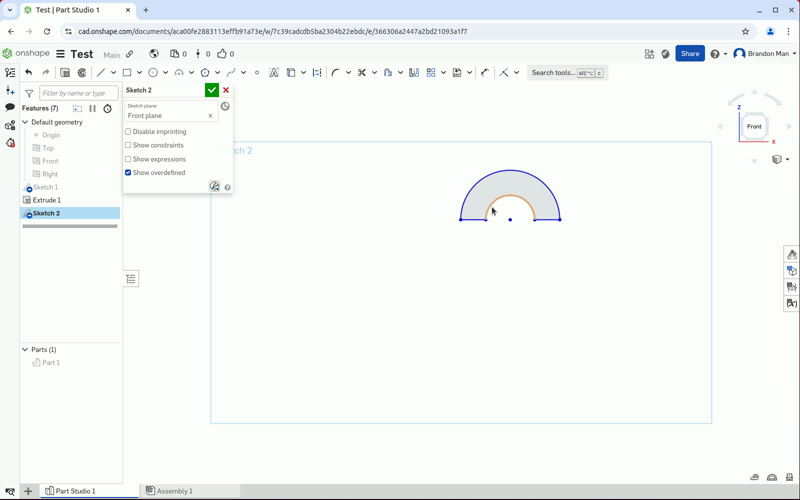
scroll(6)
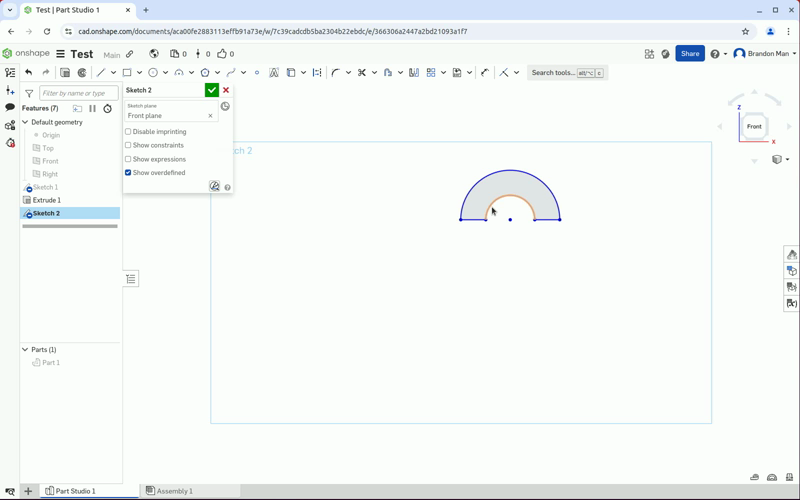
scroll(6)
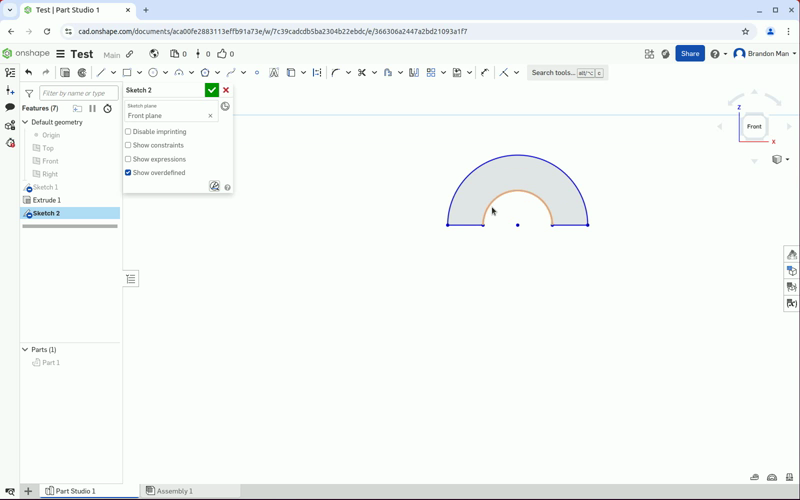
scroll(6)
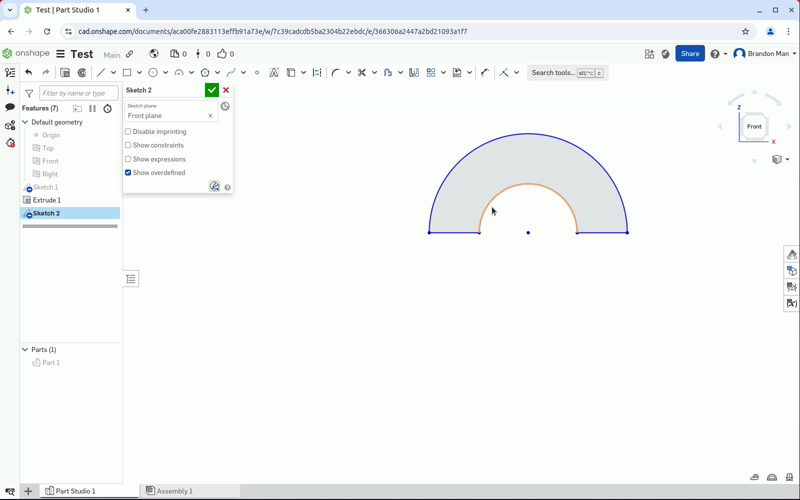
scroll(6)
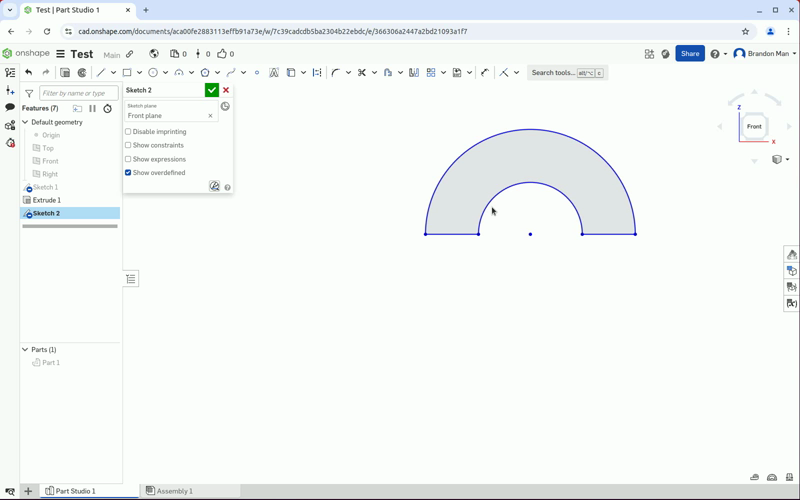
scroll(6)
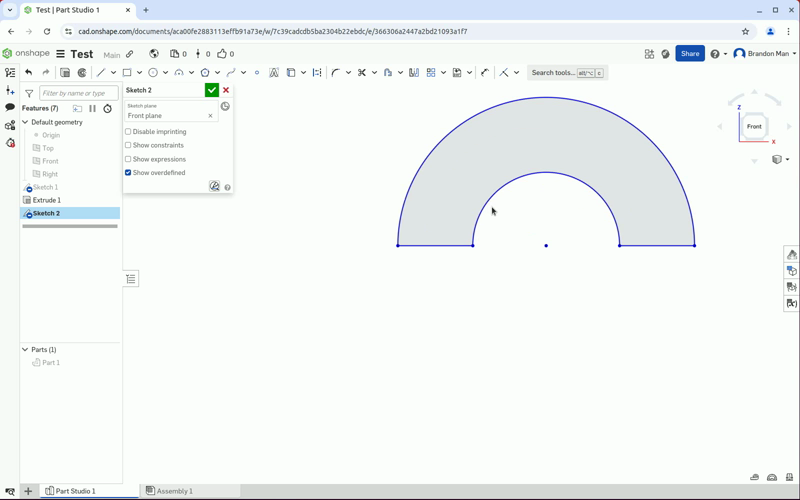
scroll(6)
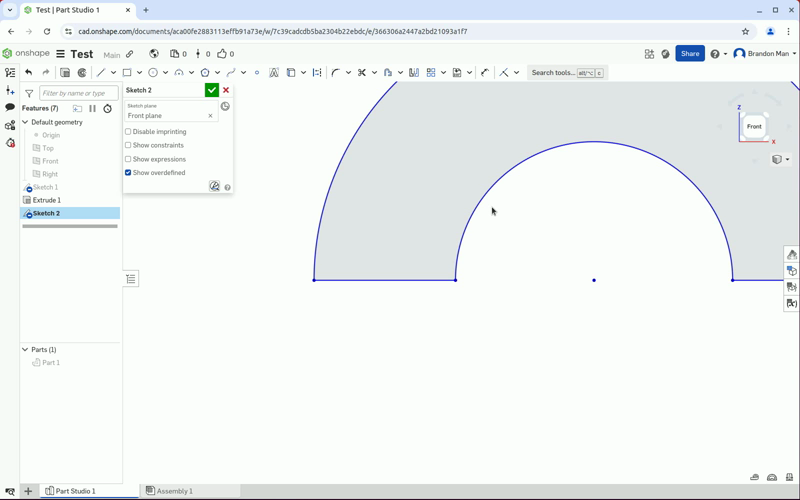
scroll(6)
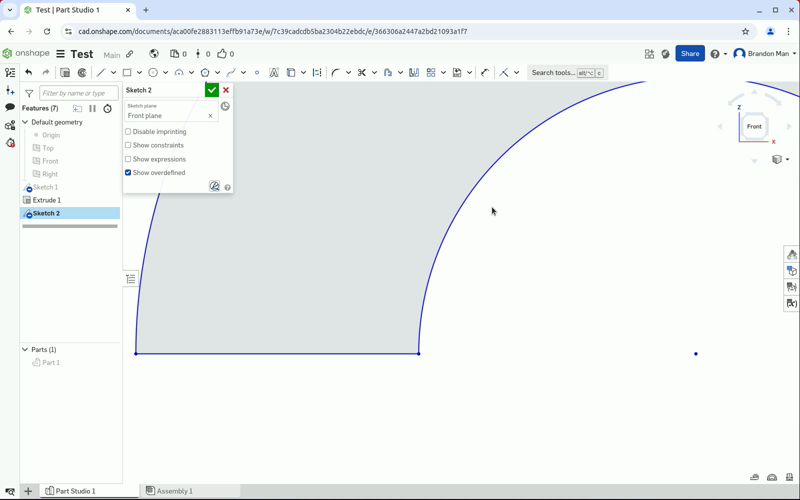
click(492, 206)
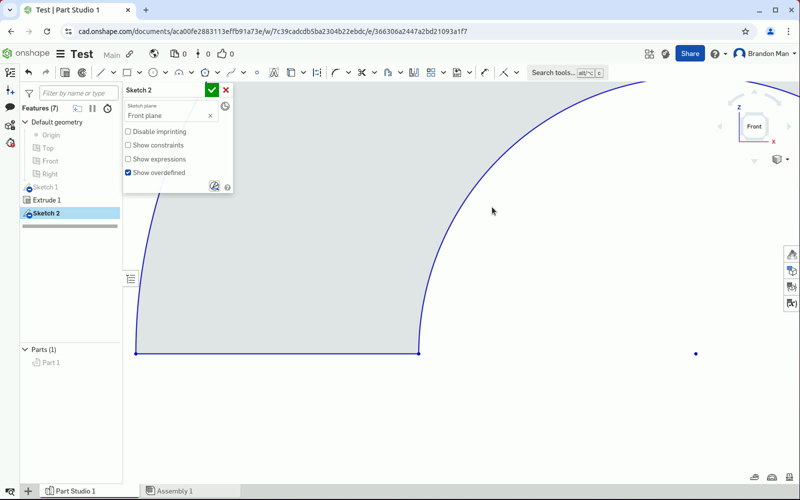
scroll(-6)
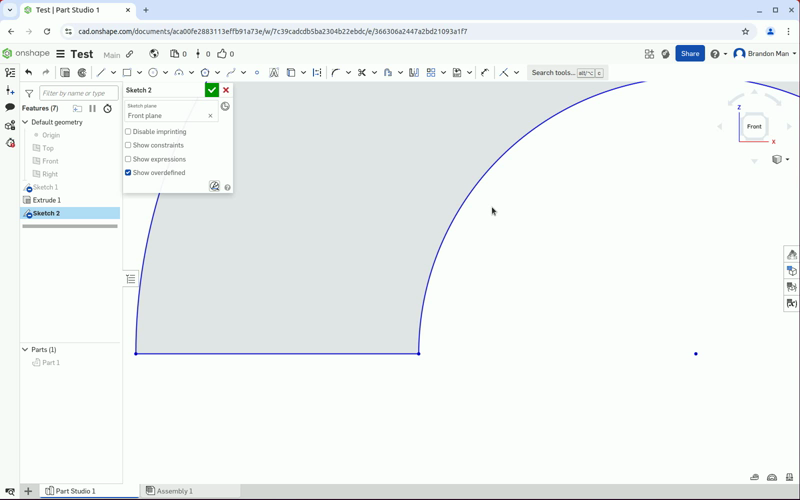
scroll(-6)
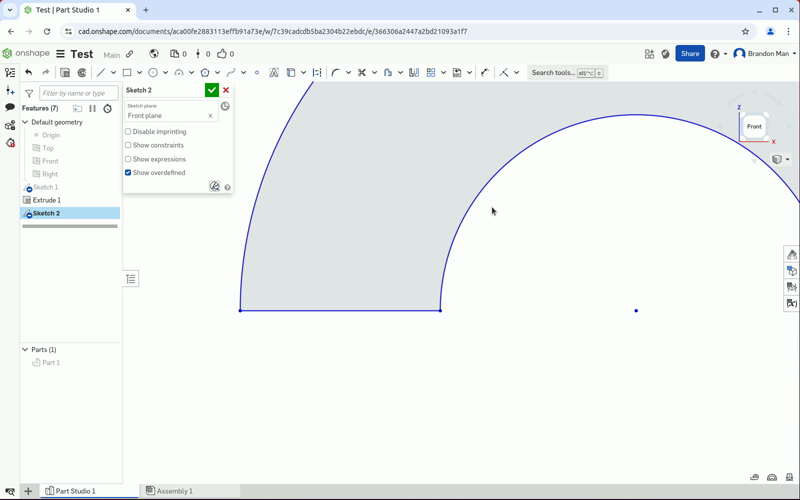
scroll(-6)
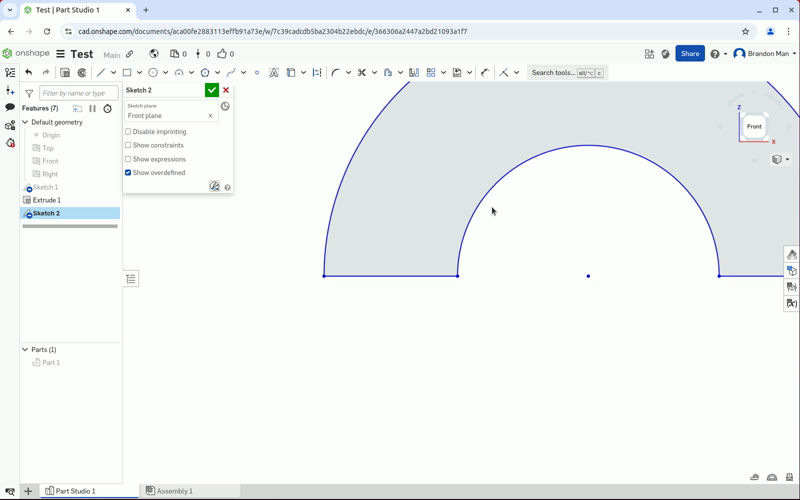
scroll(-6)
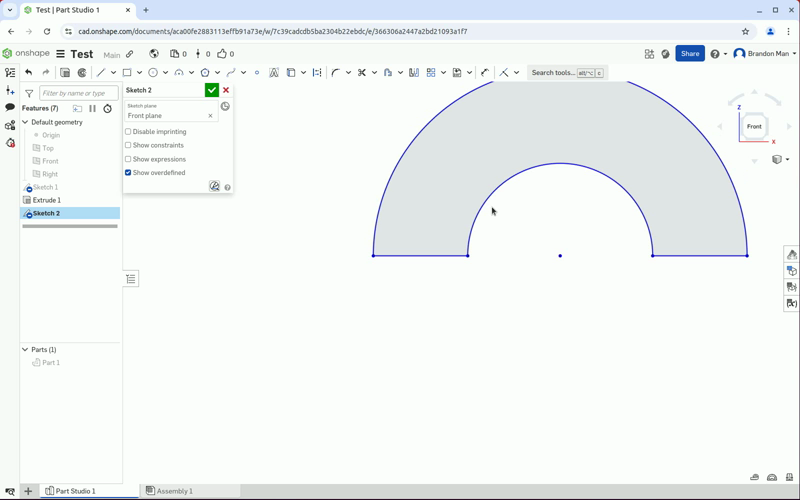
scroll(-6)
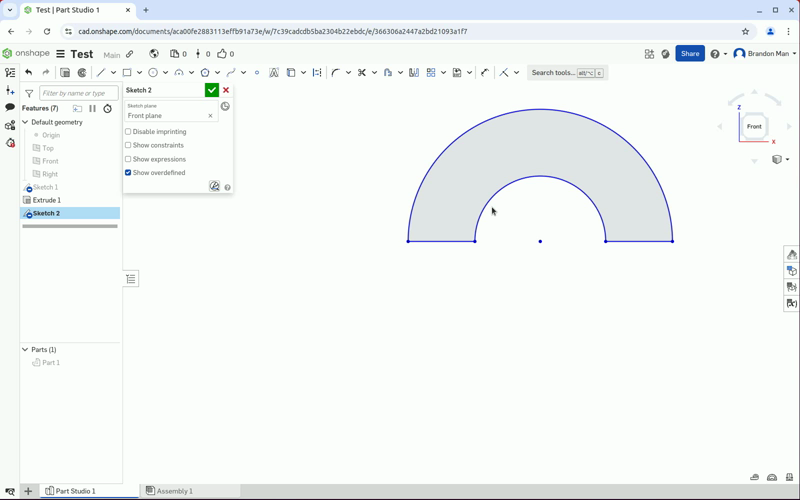
scroll(-6)
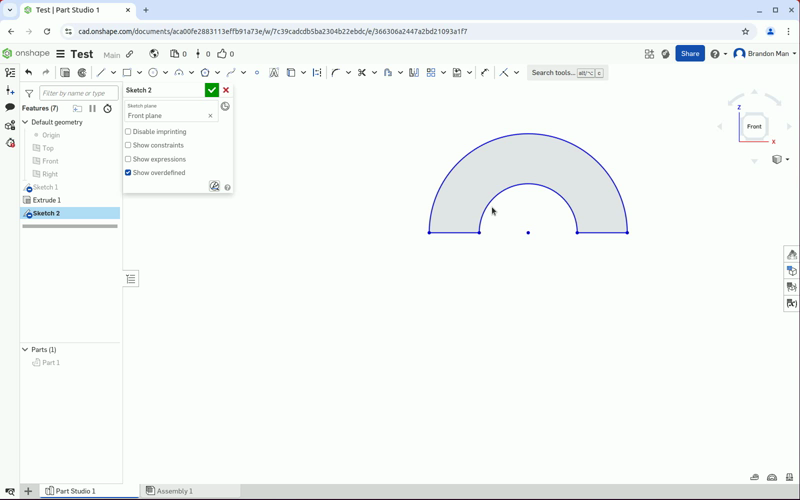
scroll(-6)
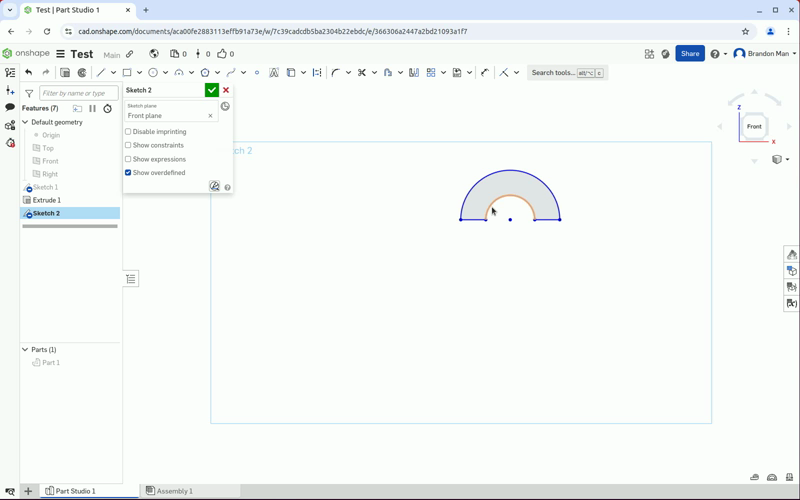
mouse_move(73, 352)
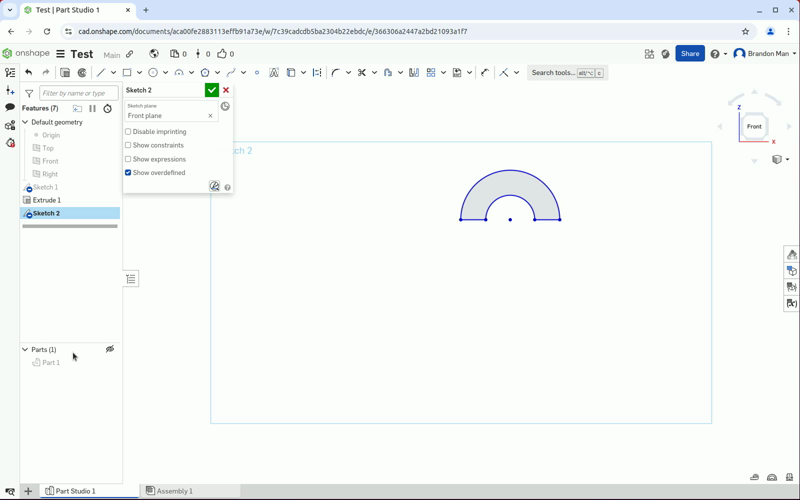
key(shift+y)
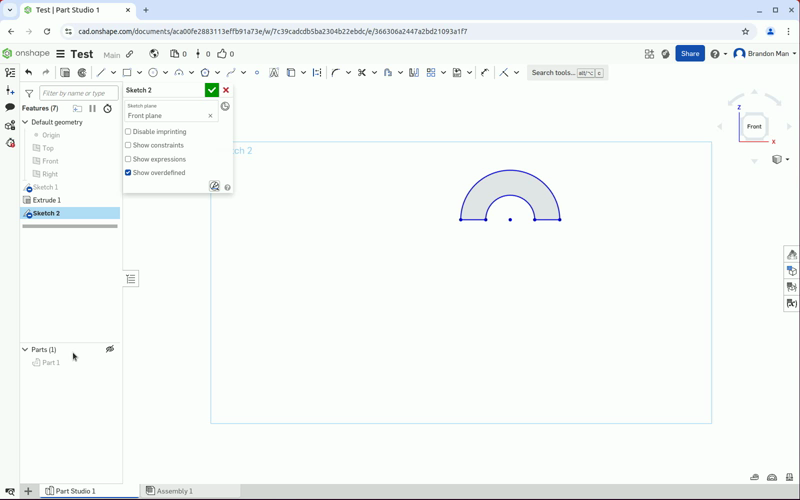
key(shift+e)
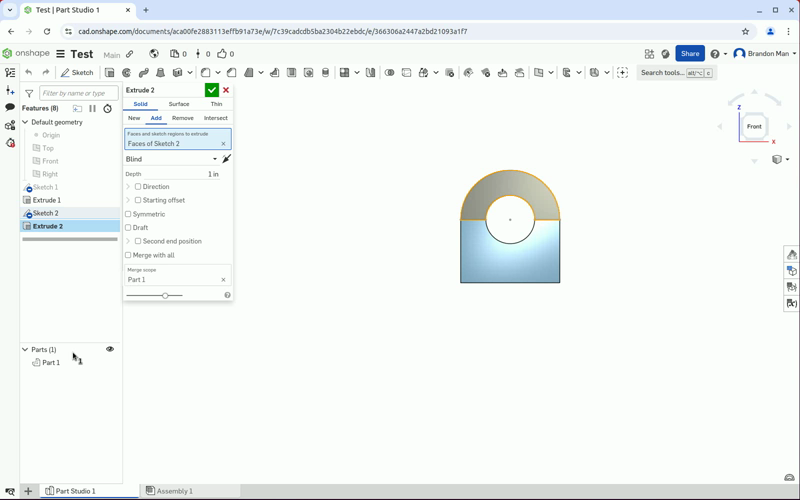
mouse_move(143, 106)
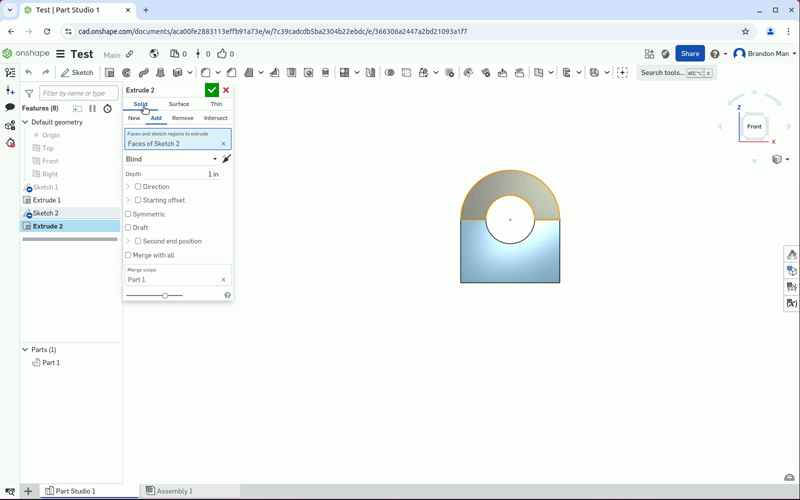
click(143, 106)
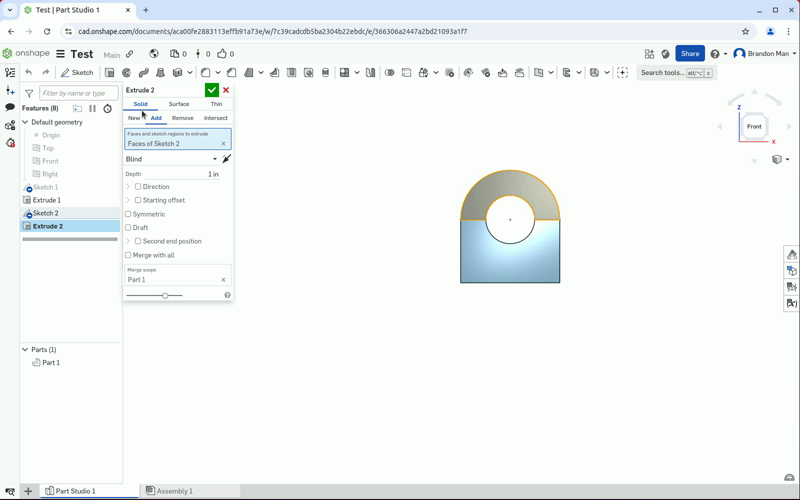
mouse_move(137, 120)
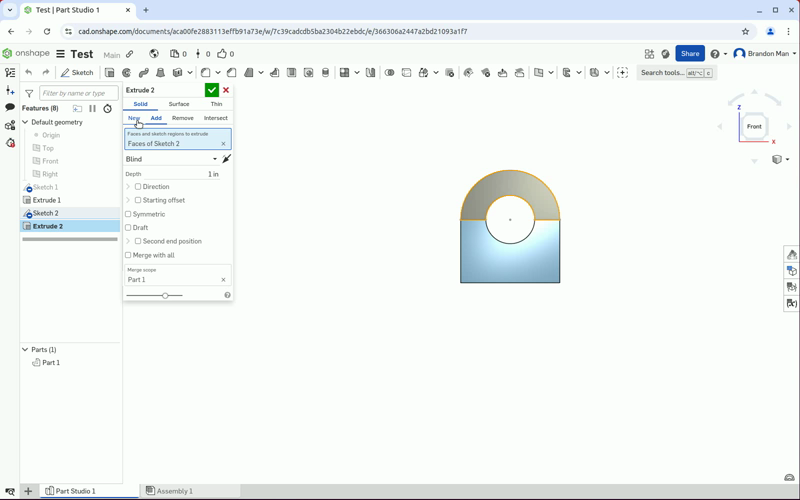
click(137, 120)
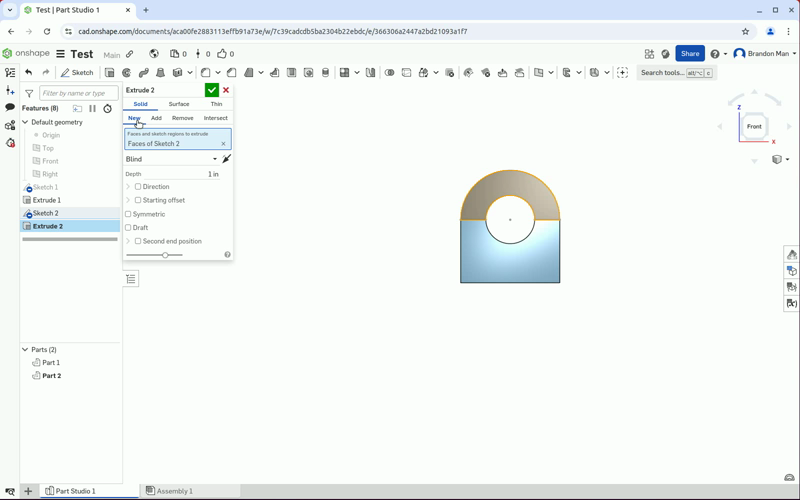
key(tab, 4)
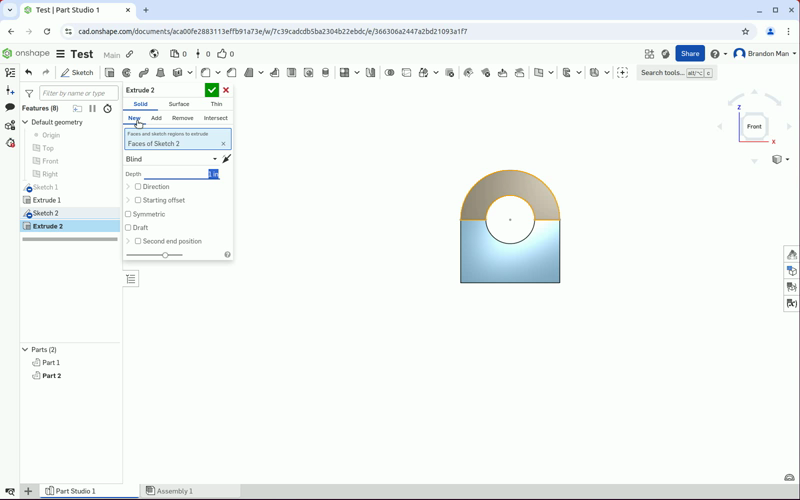
text(20.22)
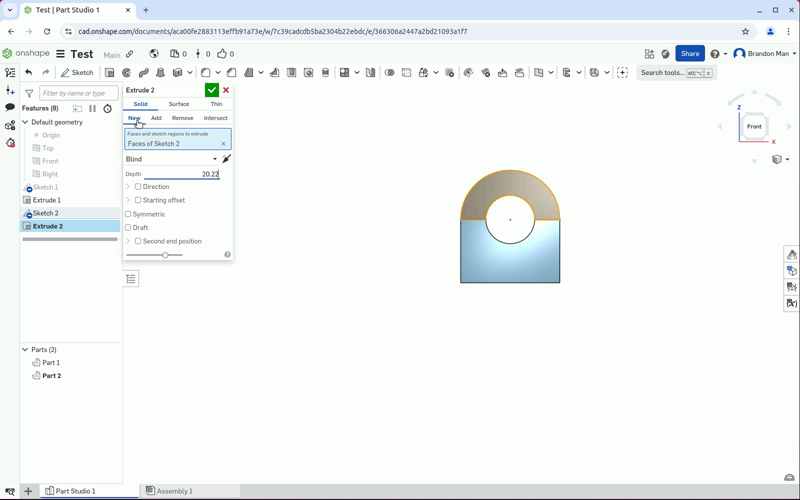
key(enter)
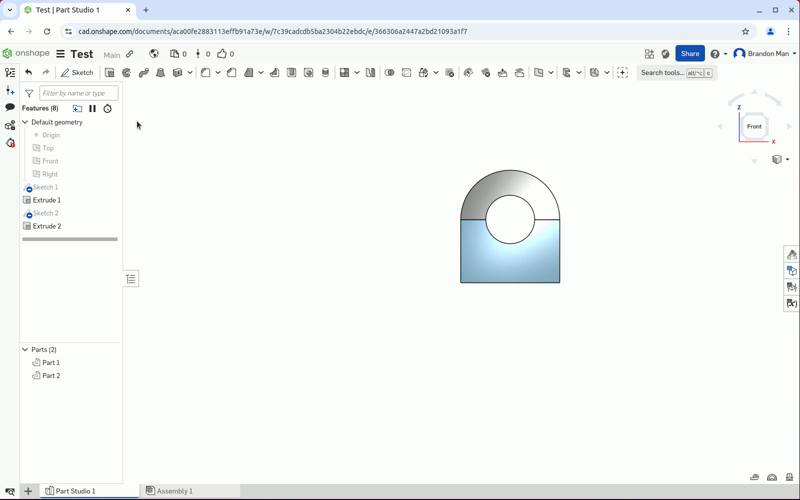
key(shift+h)
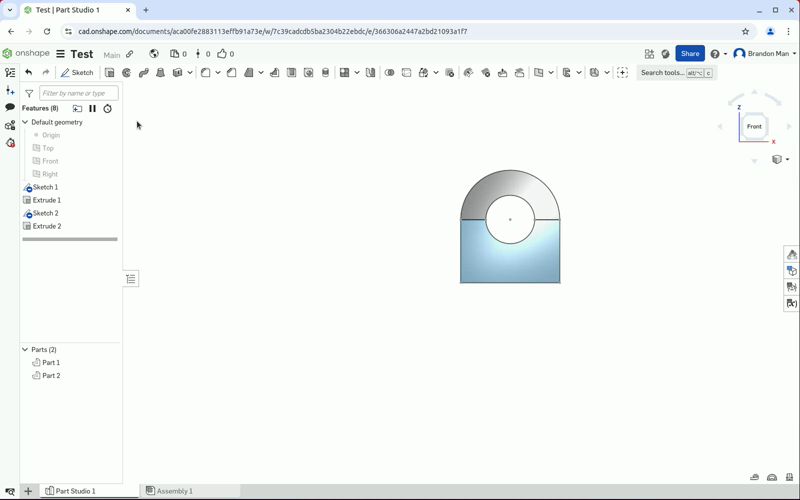
key(shift+h)
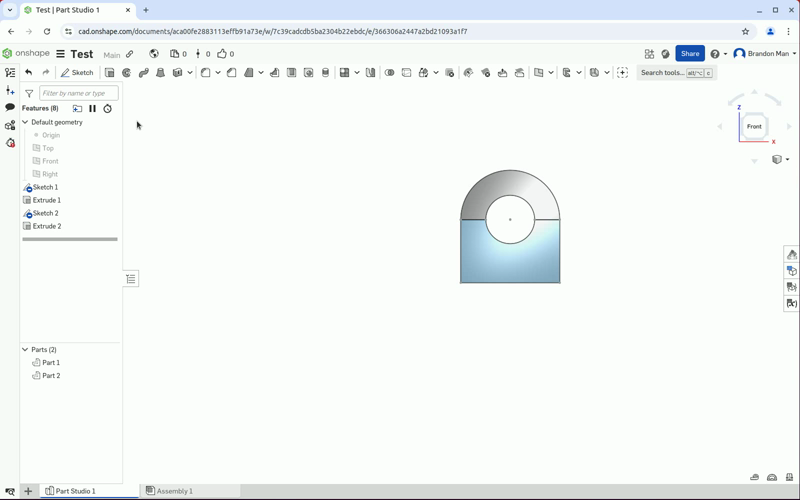
key(shift+7)
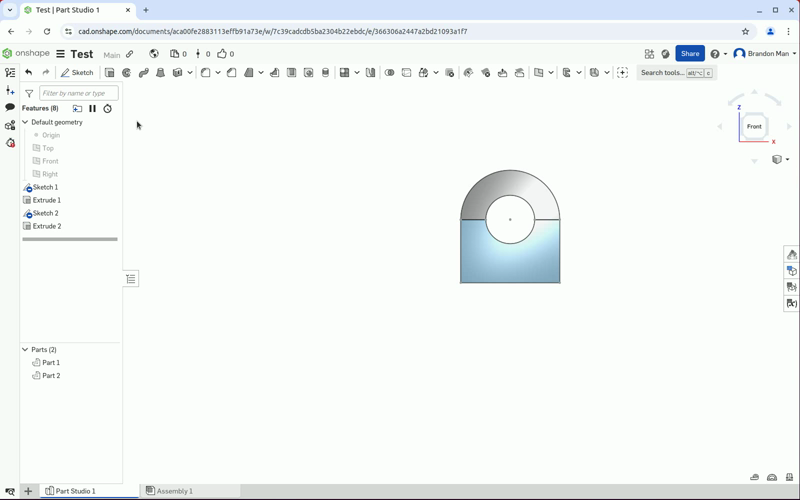
key(left, 2)
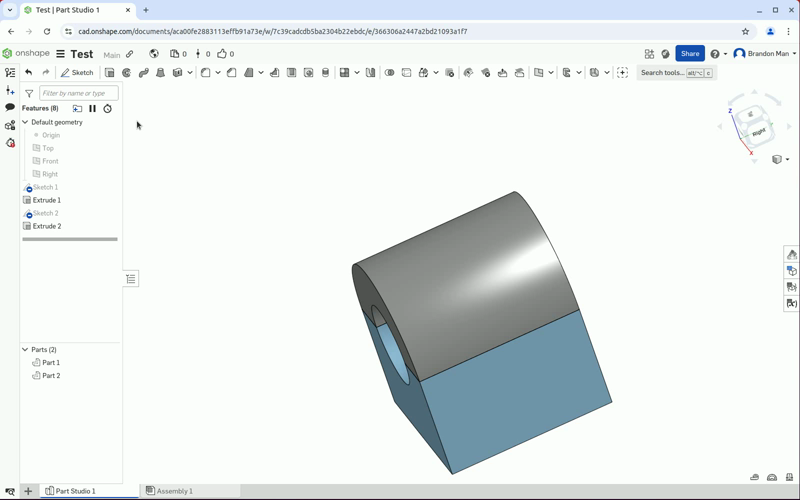
key(down, 2)
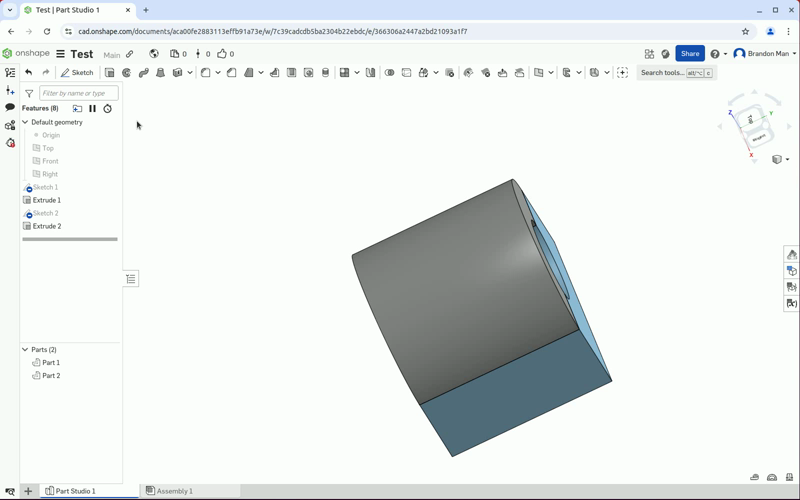
key(up, 2)
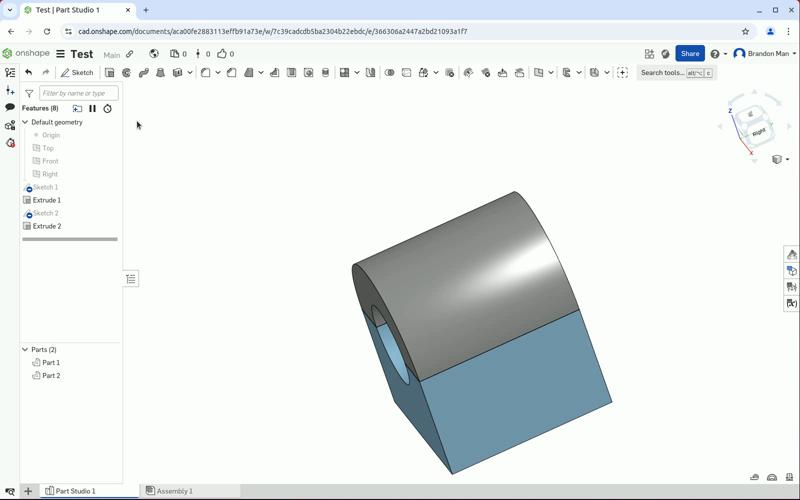
key(right, 2)
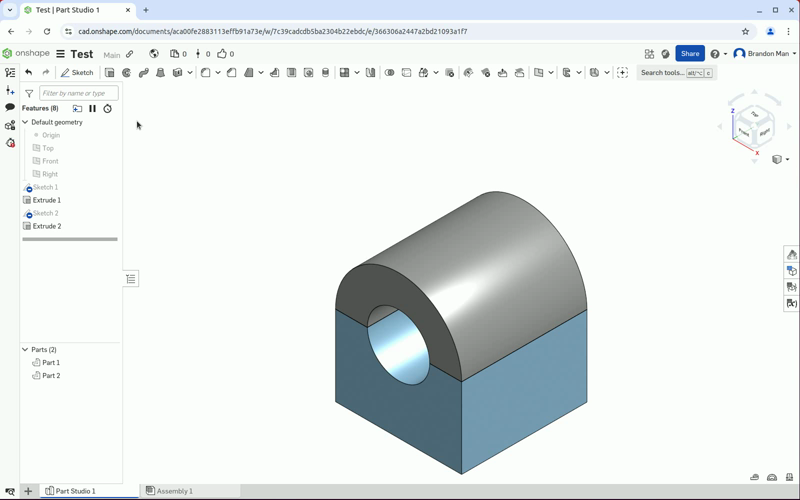
mouse_move(73, 189)
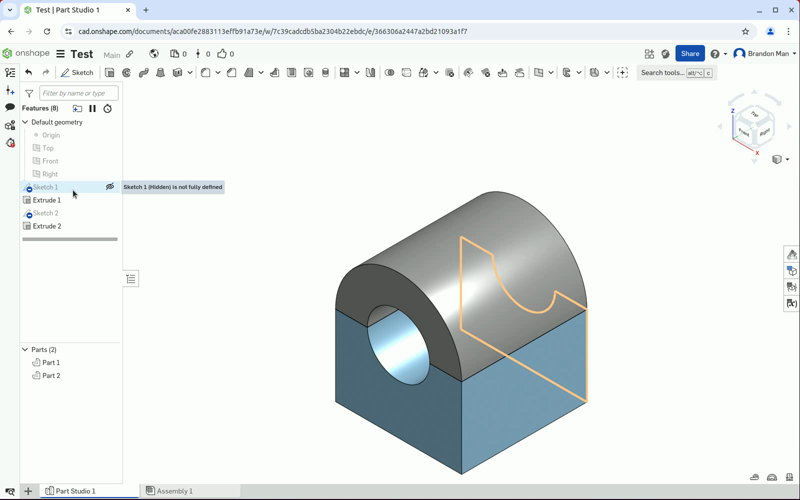
click(73, 189)